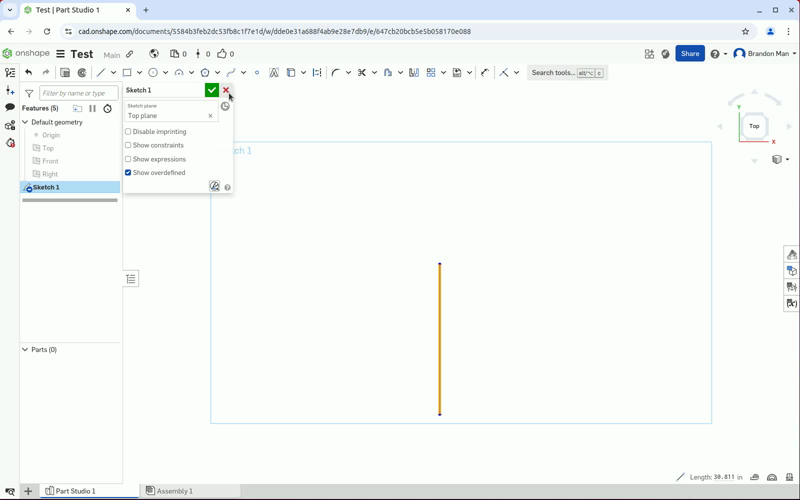
key(shift+h)
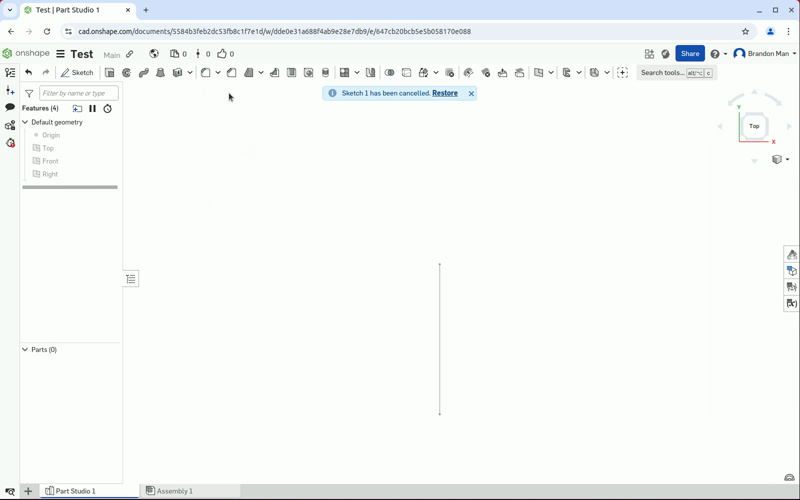
mouse_move(73, 352)
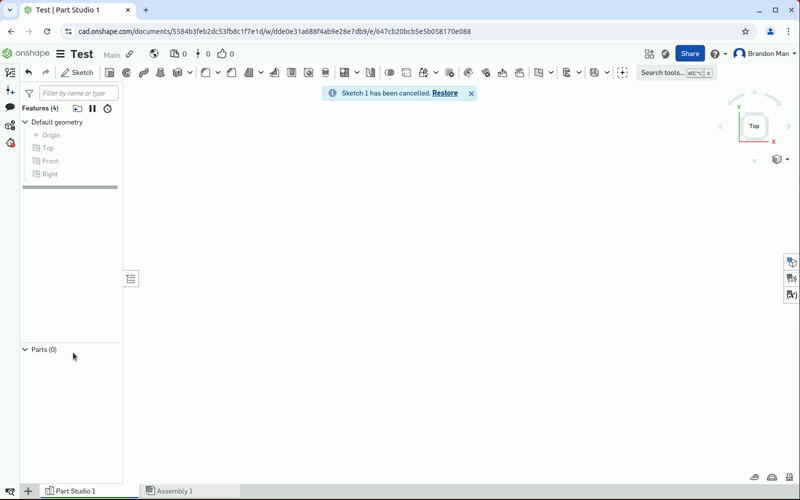
key(y)
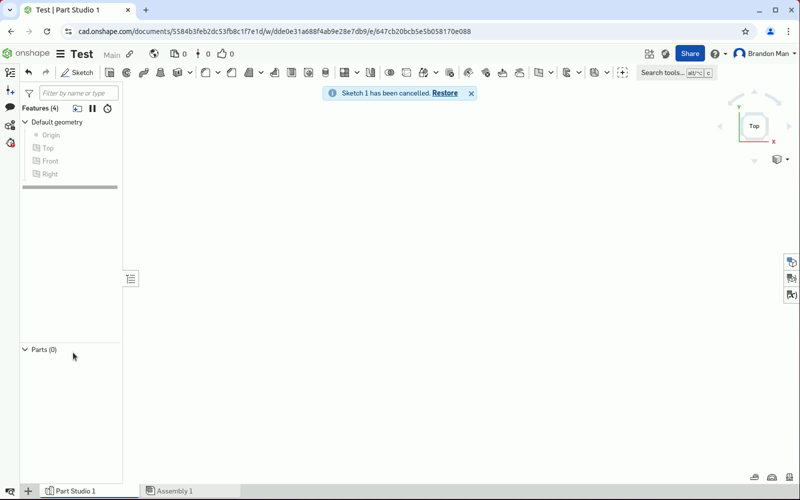
key(shift+p)
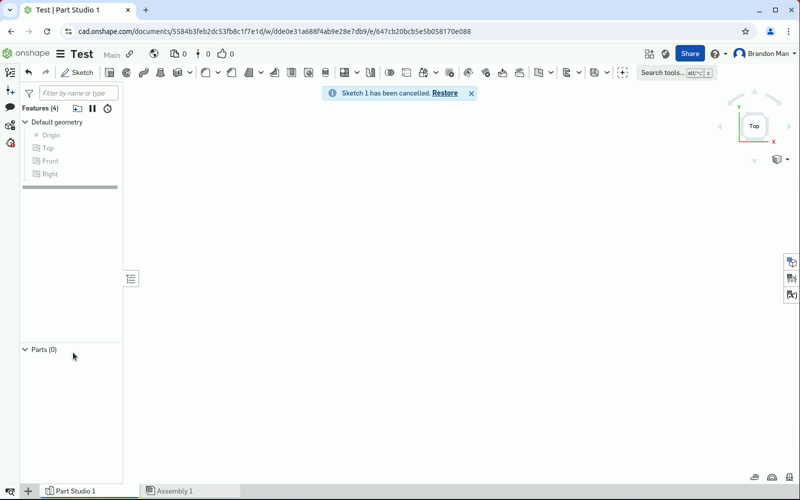
key(space)
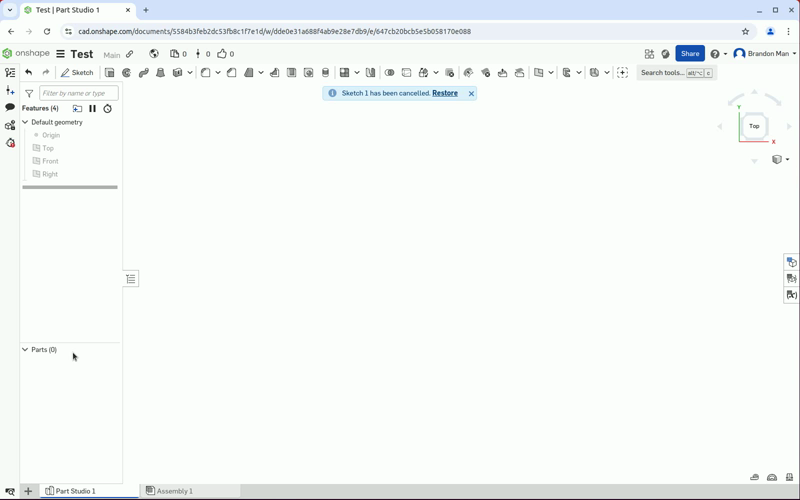
key_down(shift)
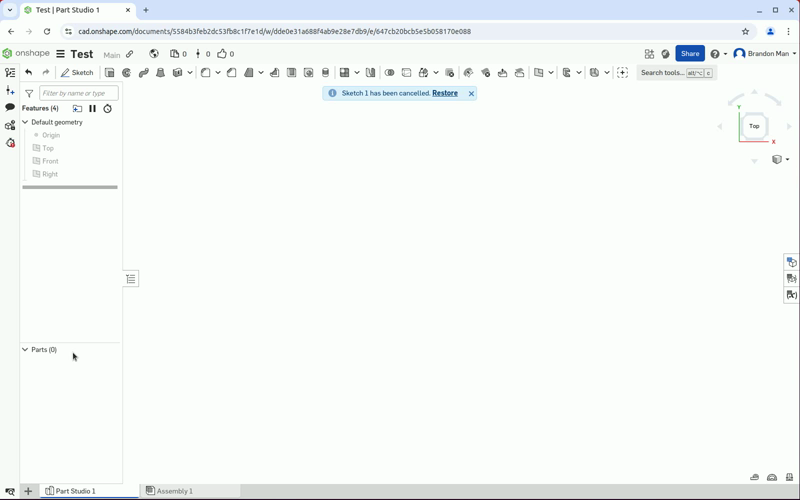
key(up)
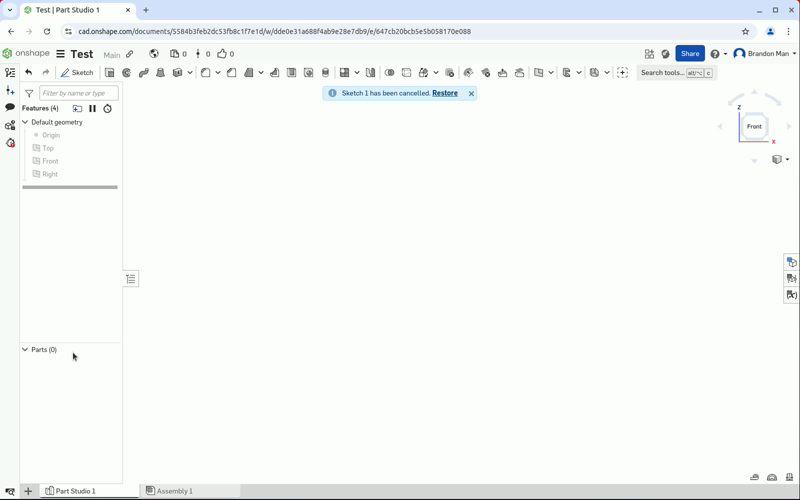
key_up(shift)
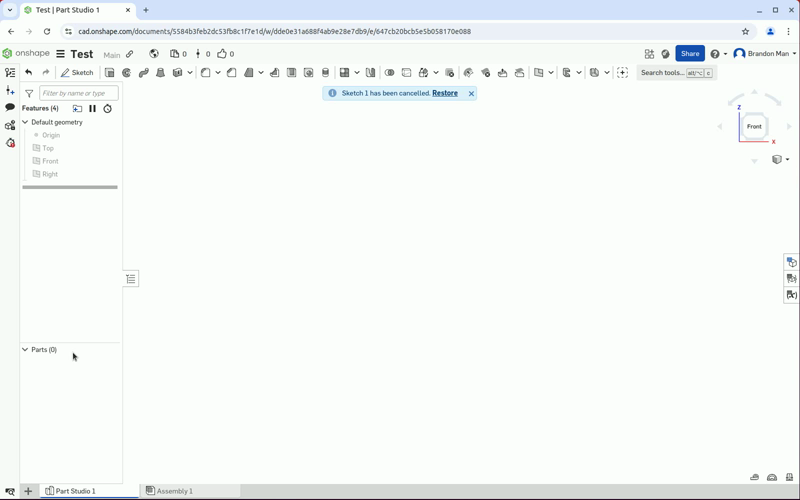
mouse_move(73, 352)
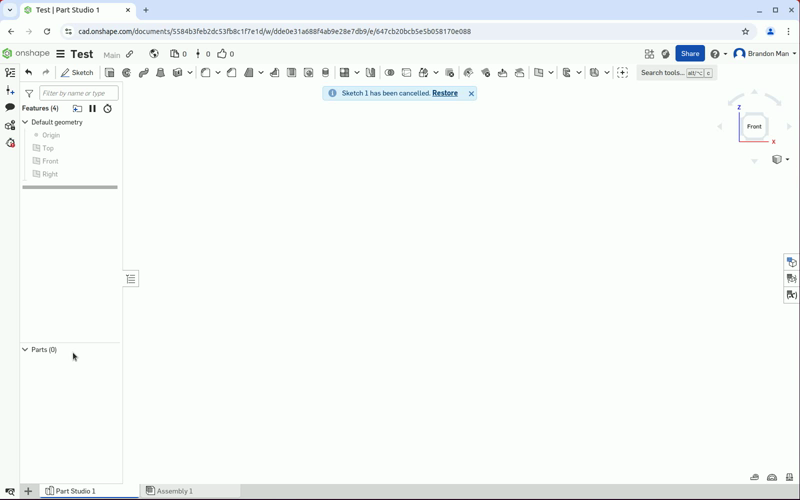
key(shift+y)
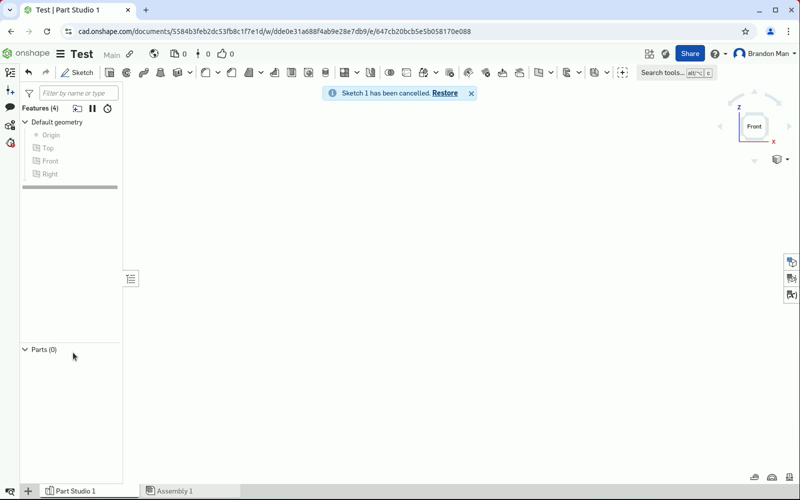
key(shift+s)
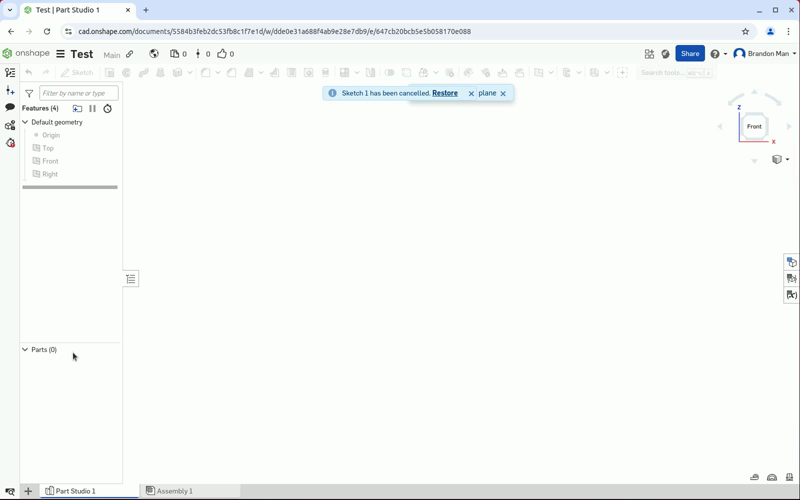
mouse_move(73, 163)
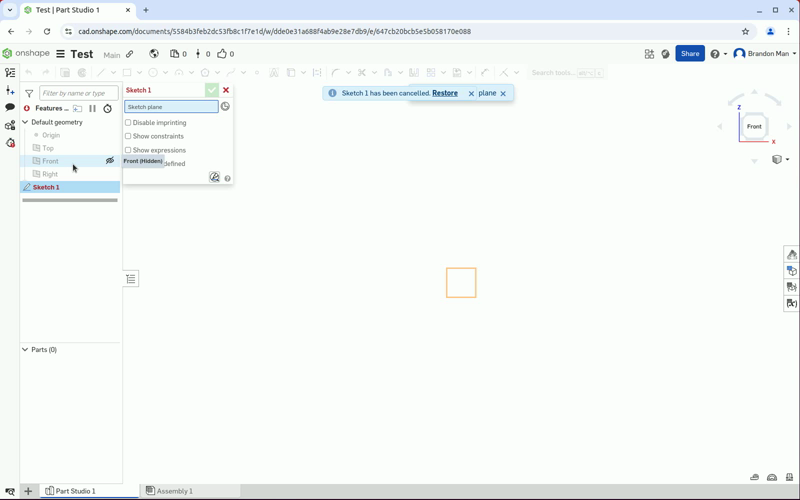
click(73, 163)
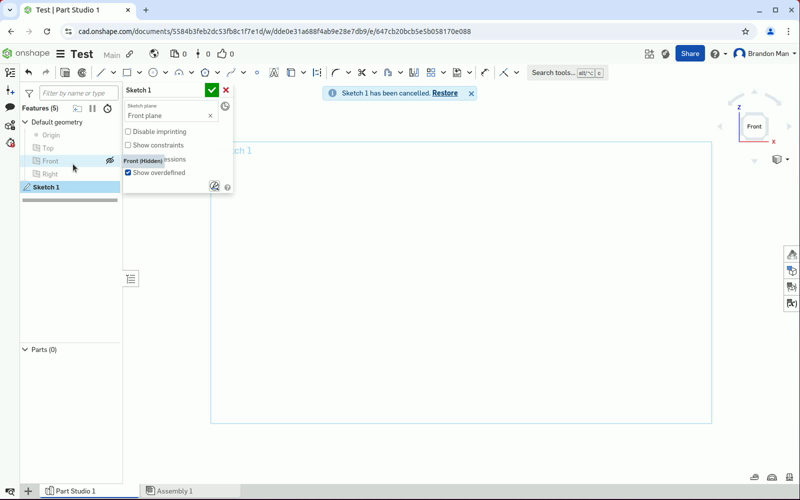
mouse_move(73, 352)
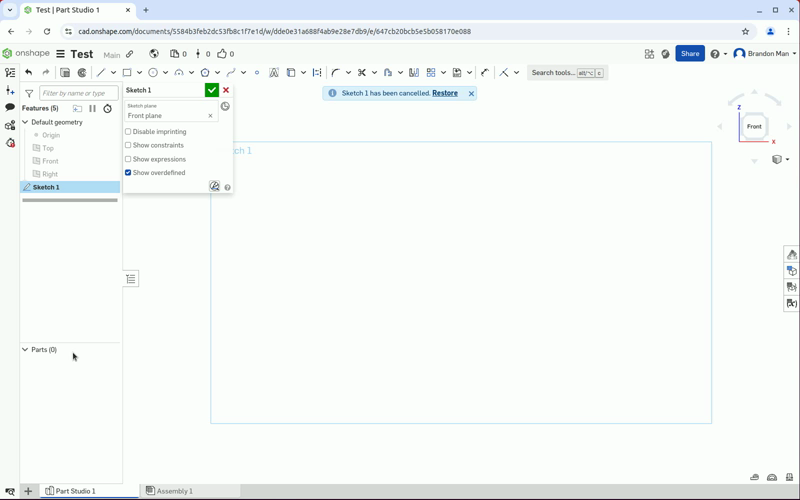
key(y)
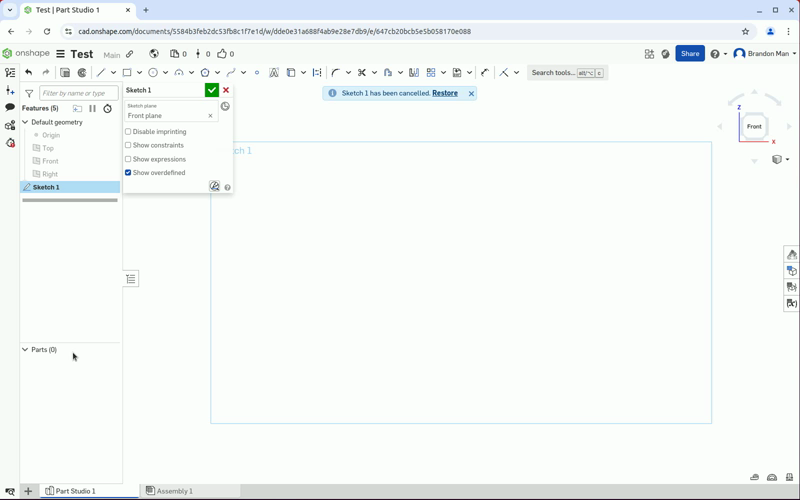
key(l)
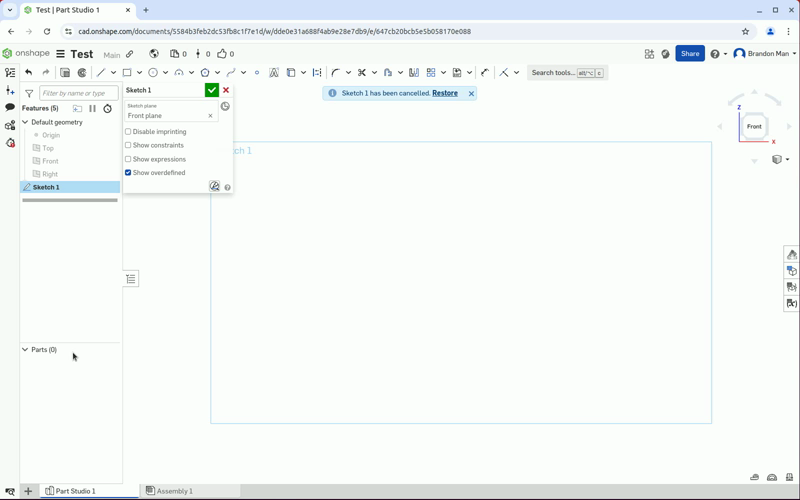
key_down(shift)
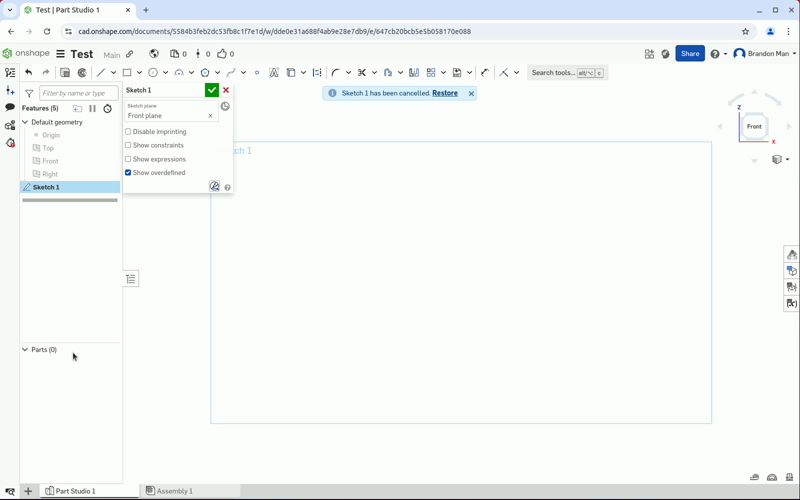
mouse_move(348, 362)
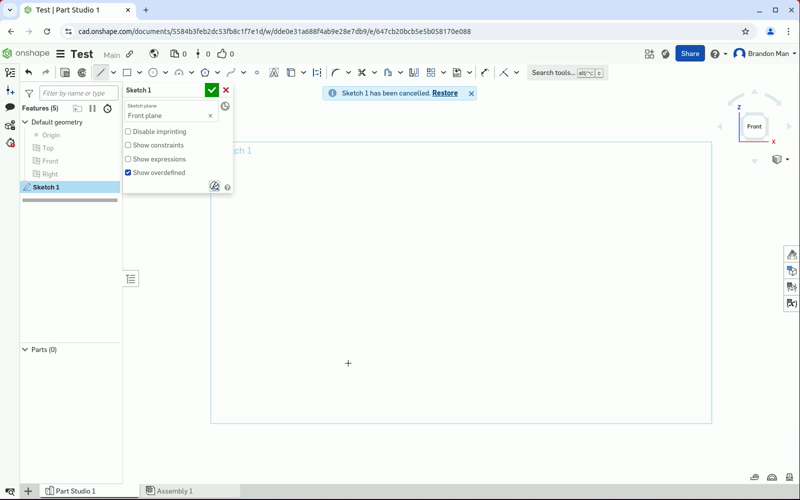
click(348, 362)
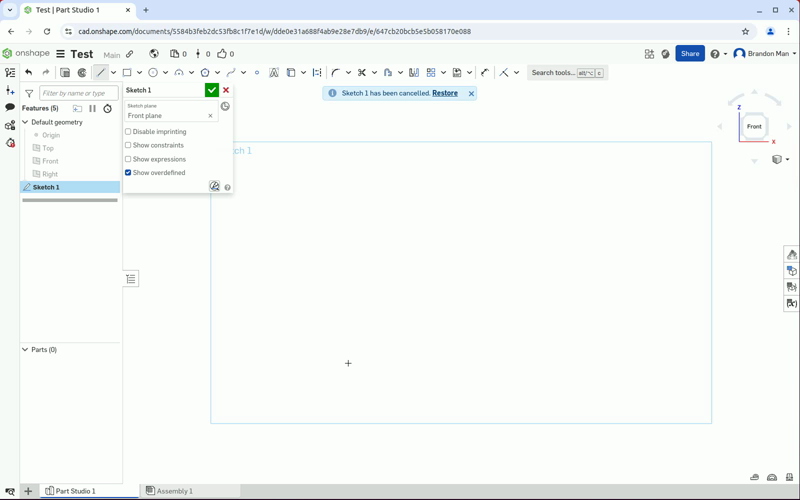
key_up(shift)
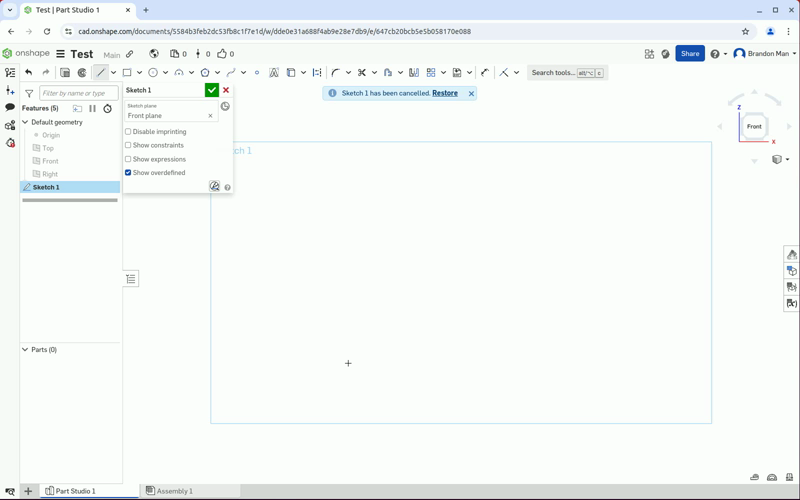
key_down(shift)
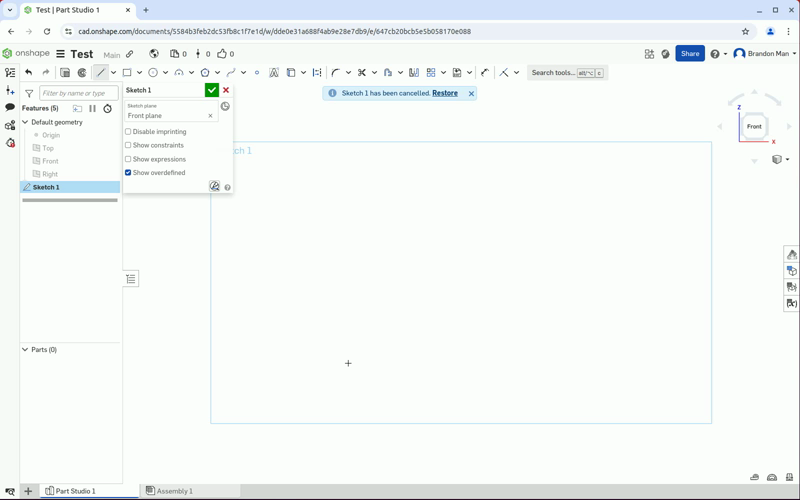
mouse_move(572, 362)
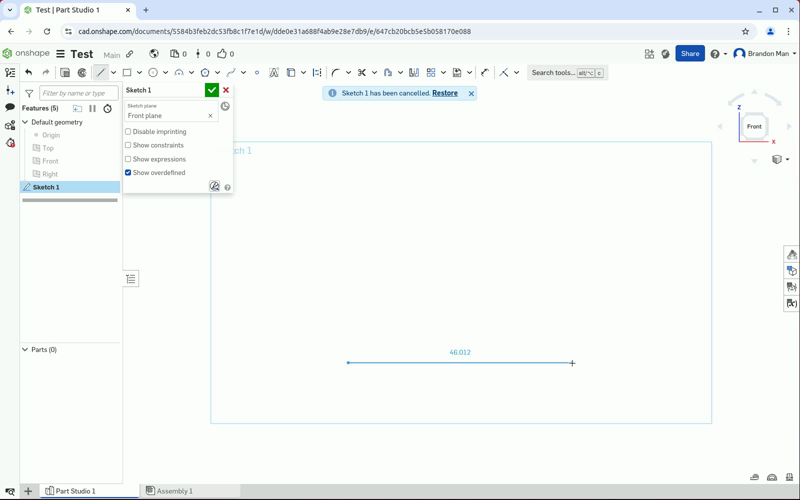
click(572, 362)
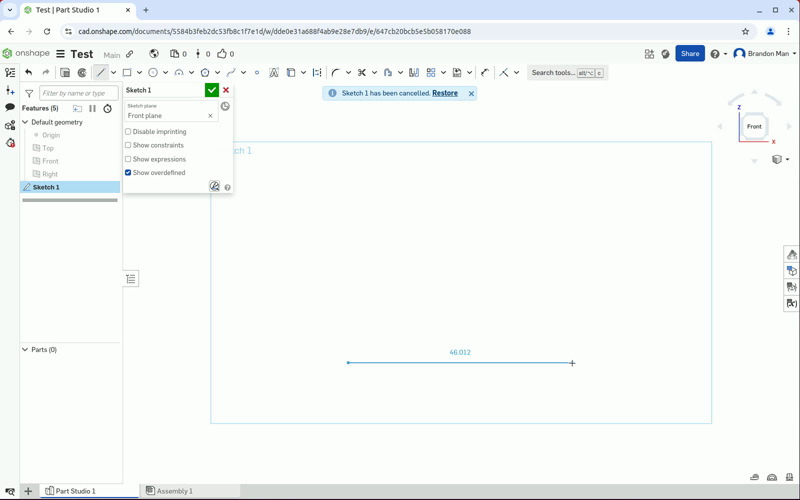
key_up(shift)
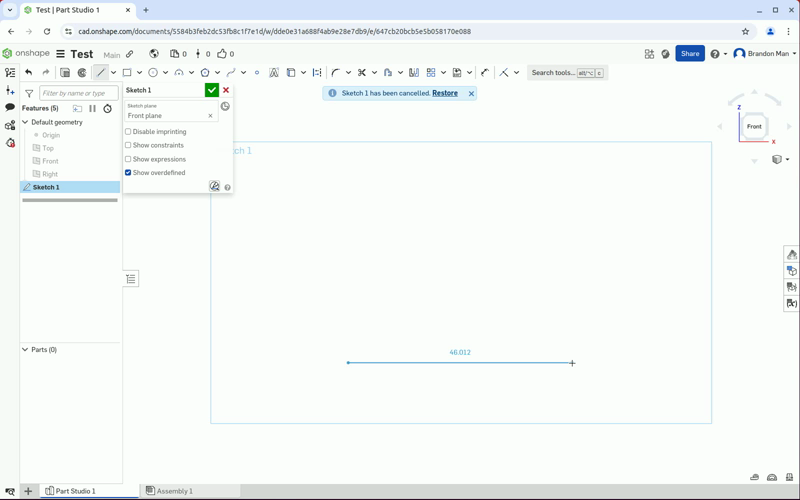
key_down(shift)
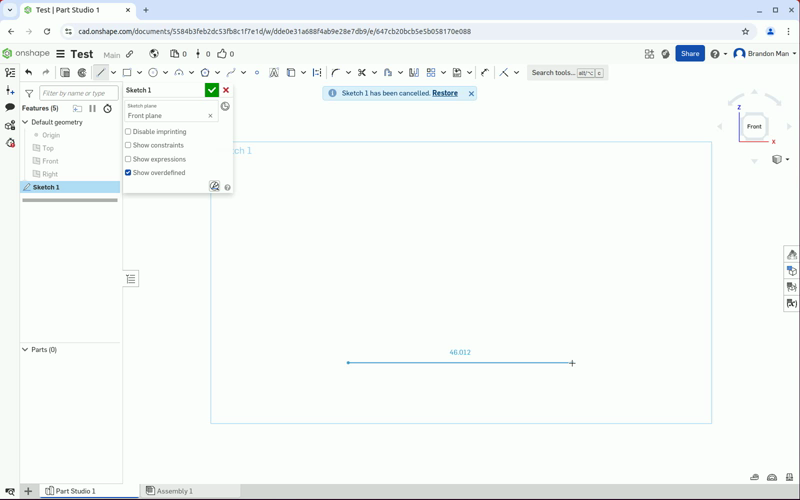
mouse_move(572, 207)
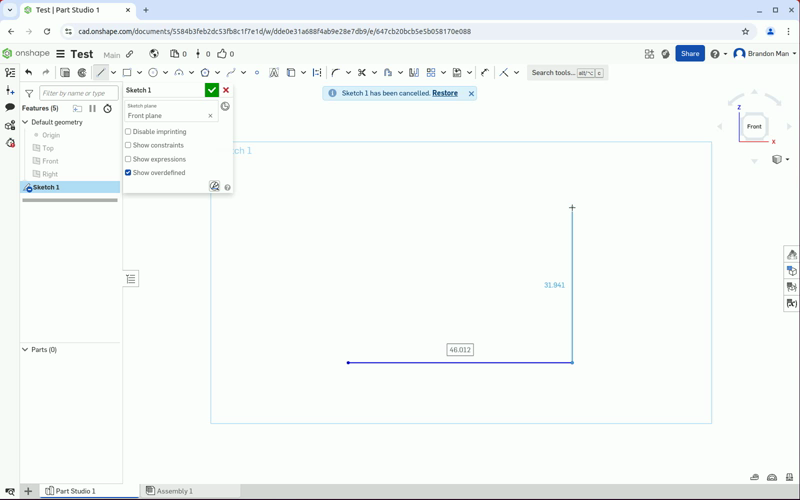
click(572, 207)
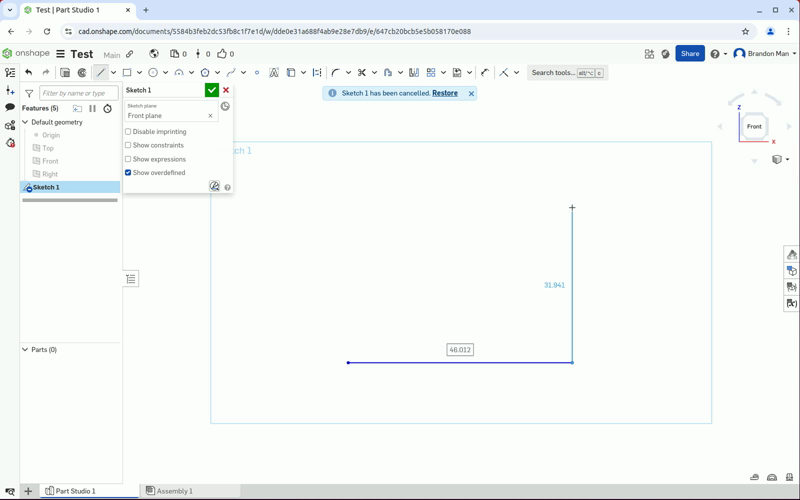
key_up(shift)
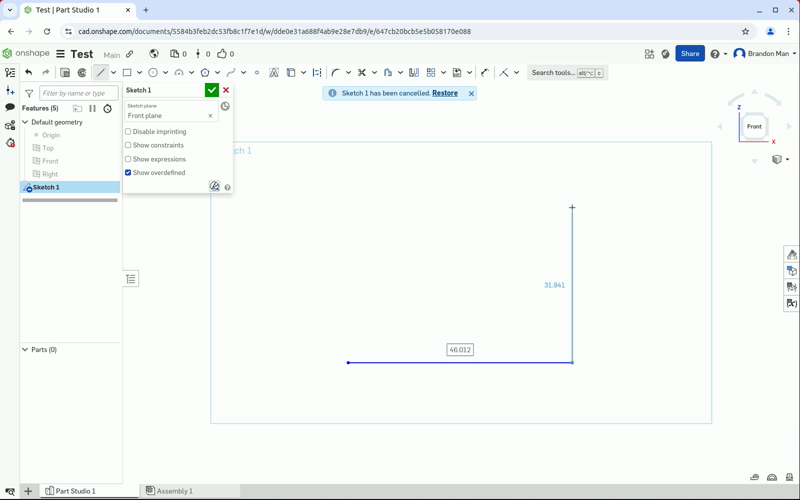
key_down(shift)
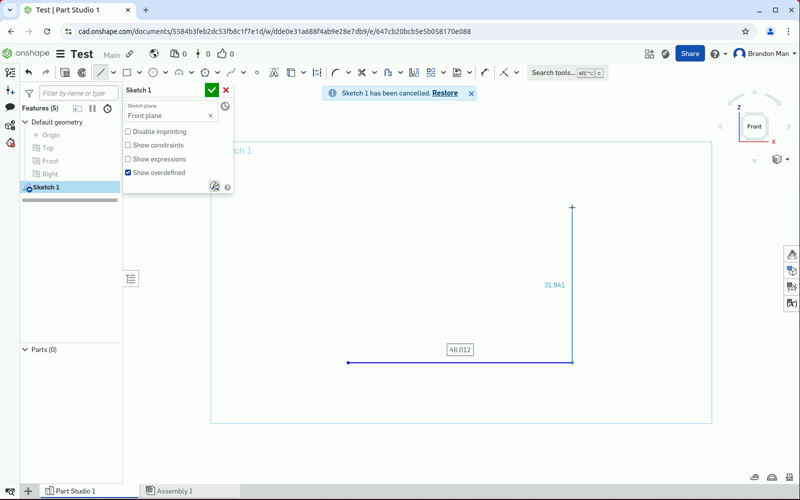
mouse_move(348, 207)
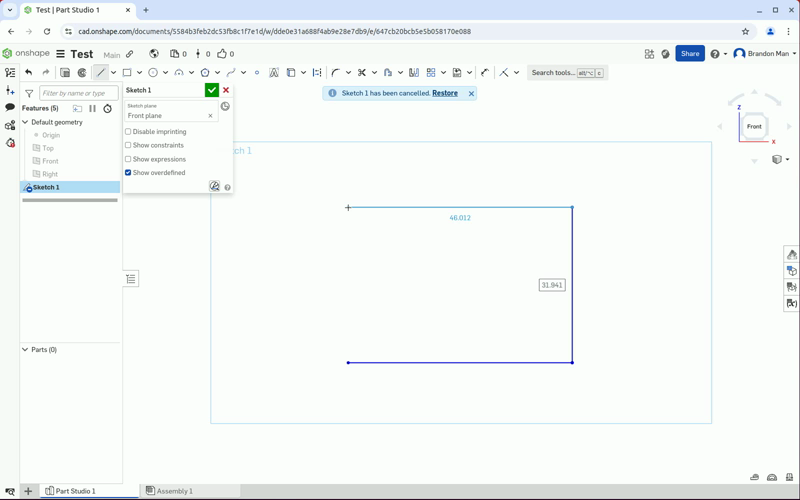
click(348, 207)
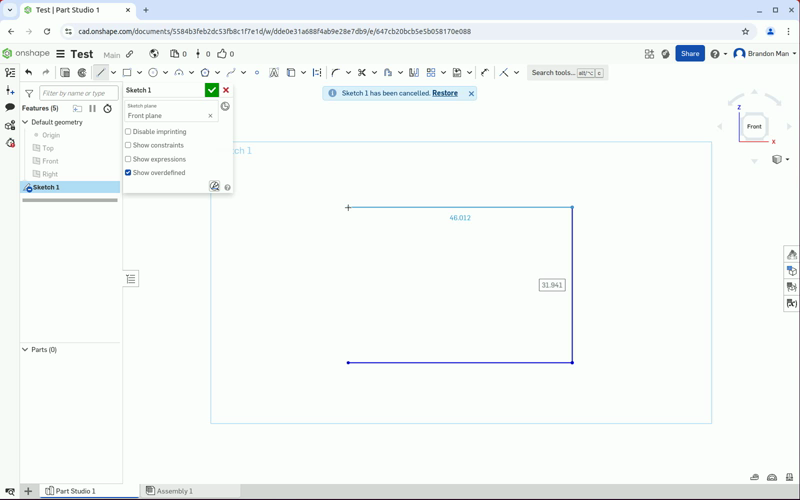
key_up(shift)
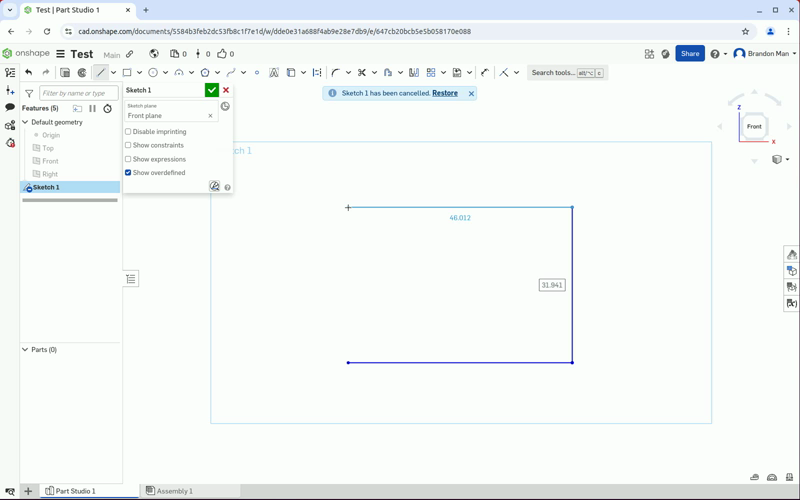
key_down(shift)
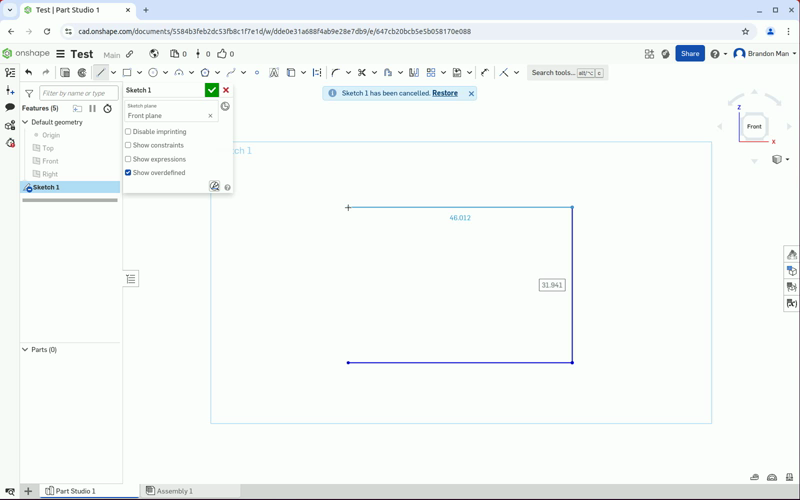
mouse_move(348, 362)
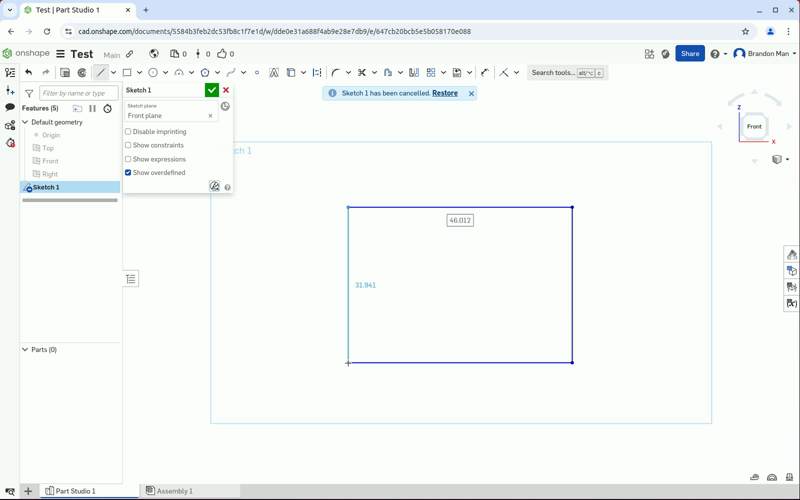
key_up(shift)
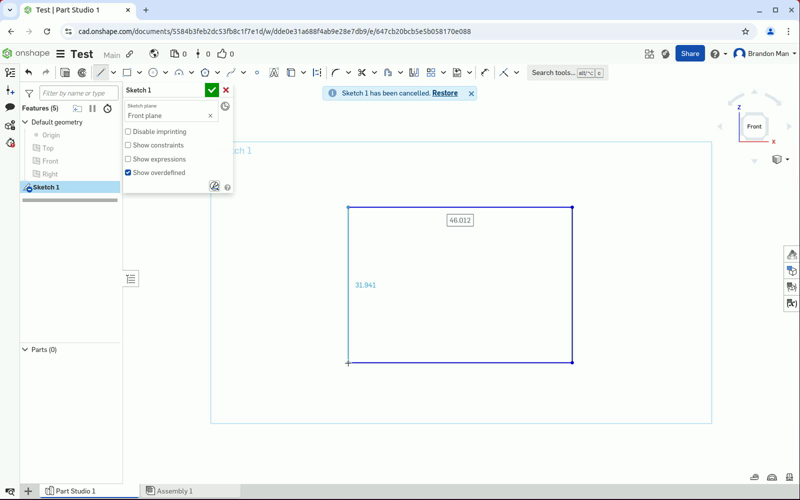
click(348, 362)
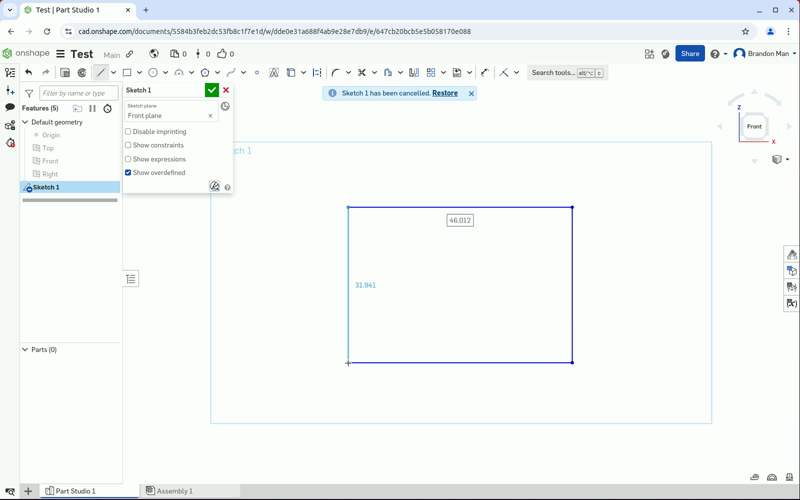
key(esc)
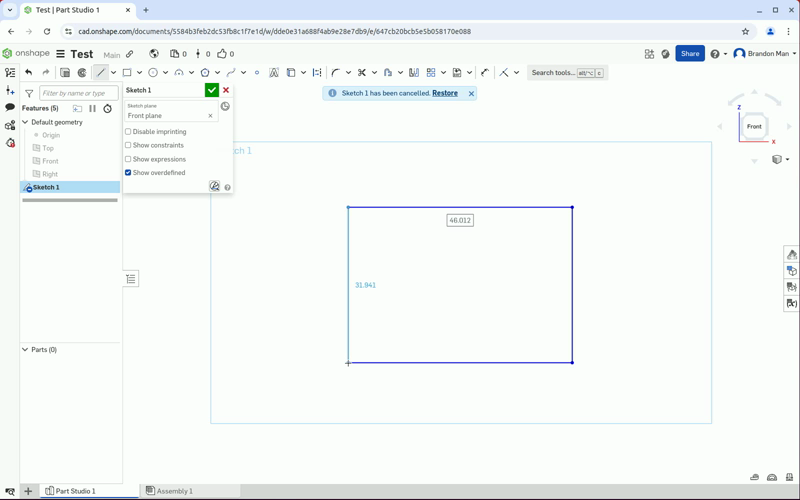
mouse_move(522, 264)
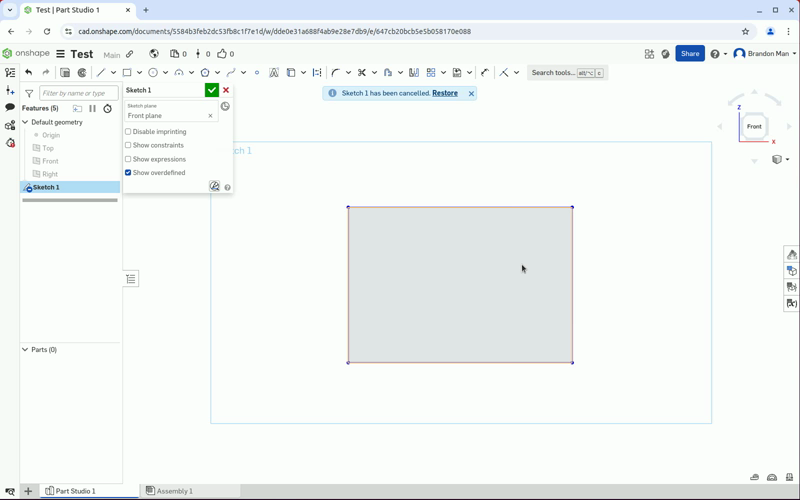
click(522, 264)
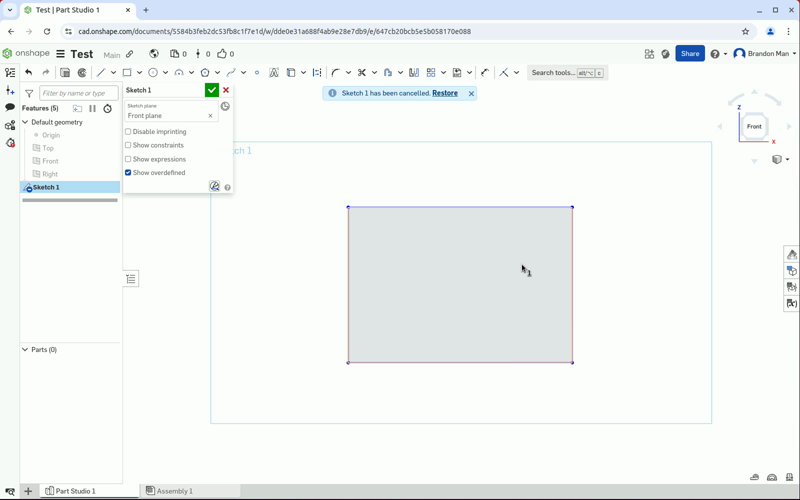
mouse_move(73, 352)
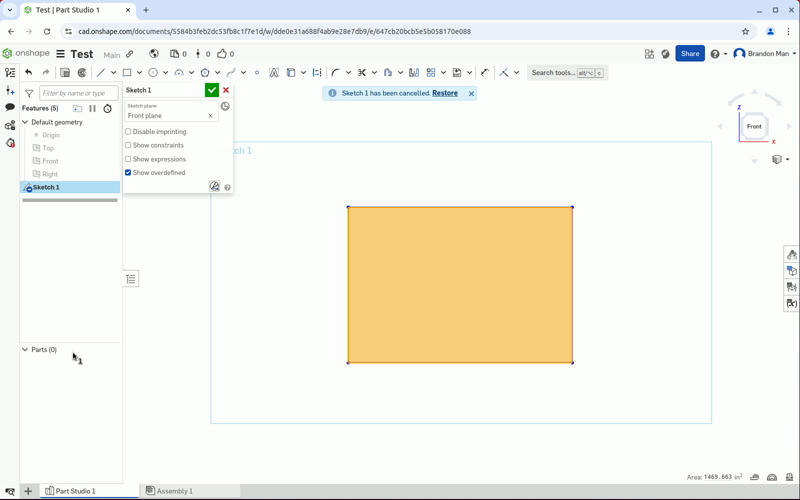
key(shift+y)
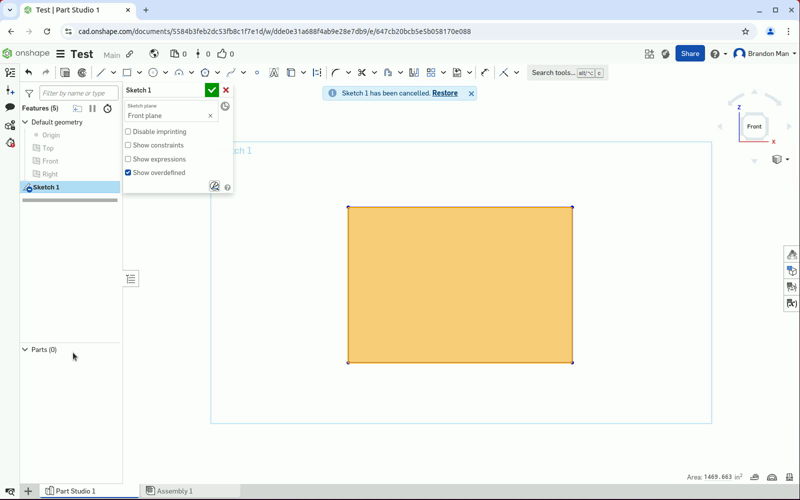
key(shift+e)
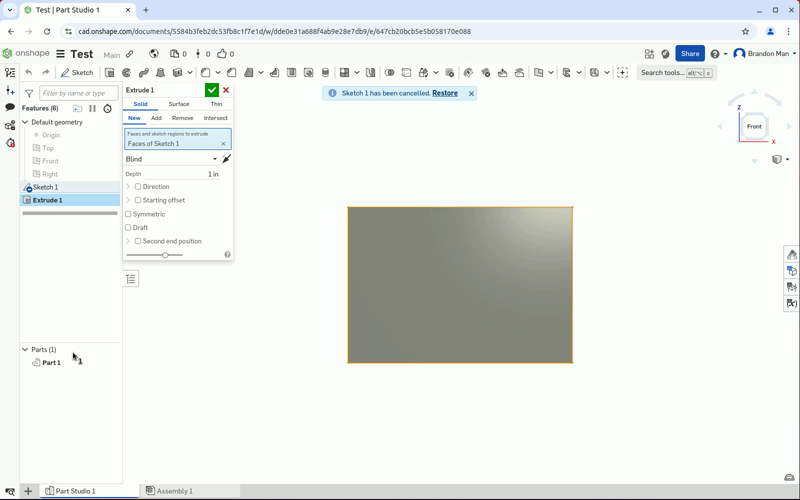
mouse_move(143, 106)
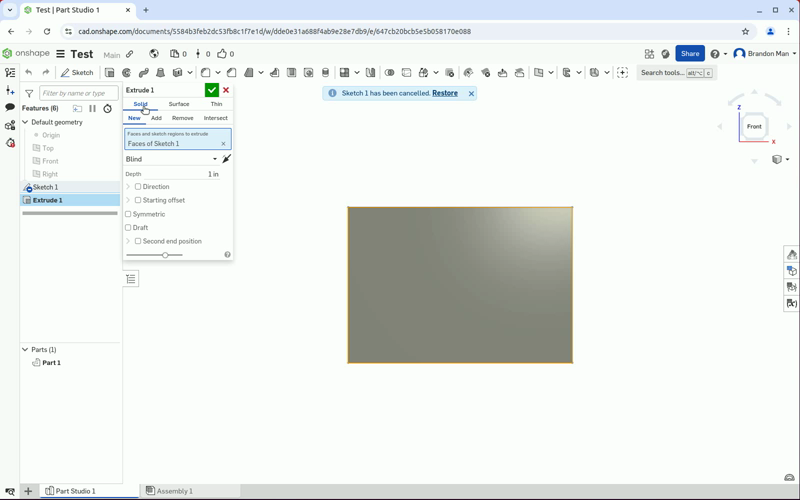
click(143, 106)
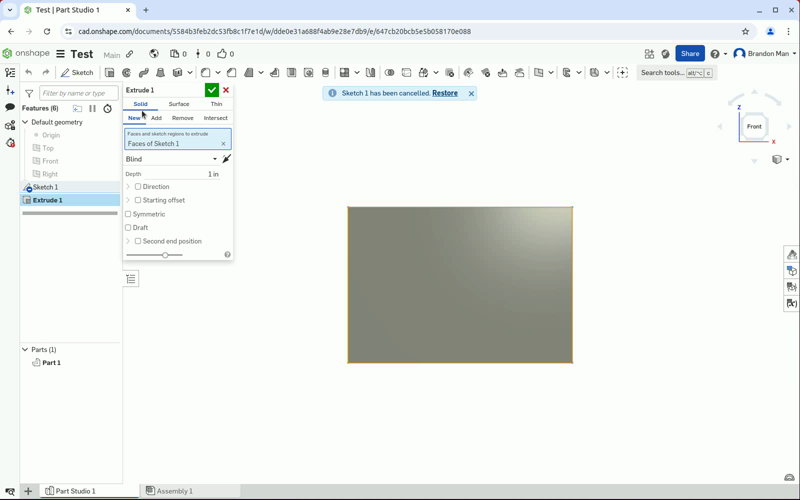
mouse_move(137, 120)
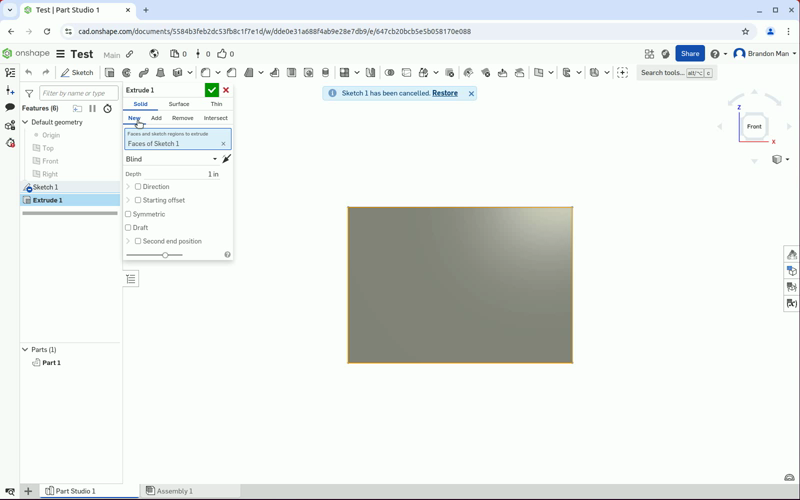
click(137, 120)
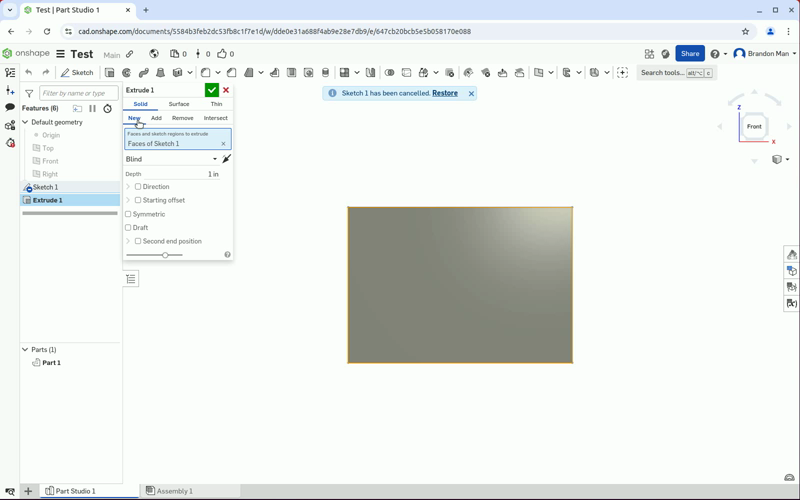
key(tab, 4)
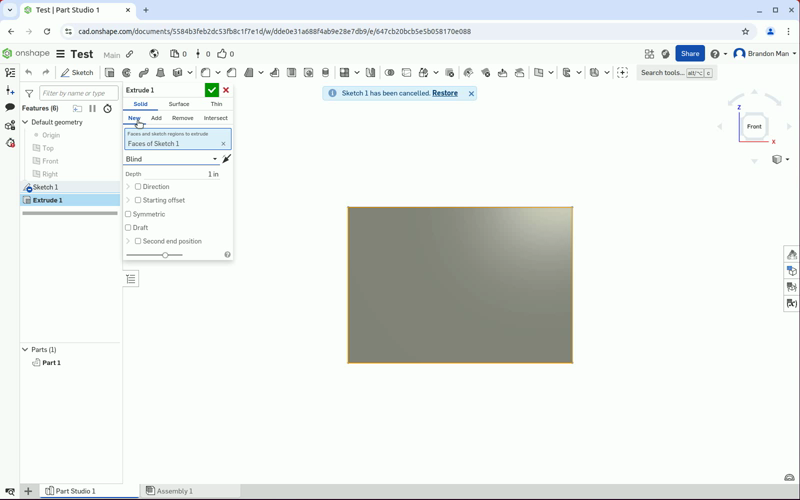
text(1.685)
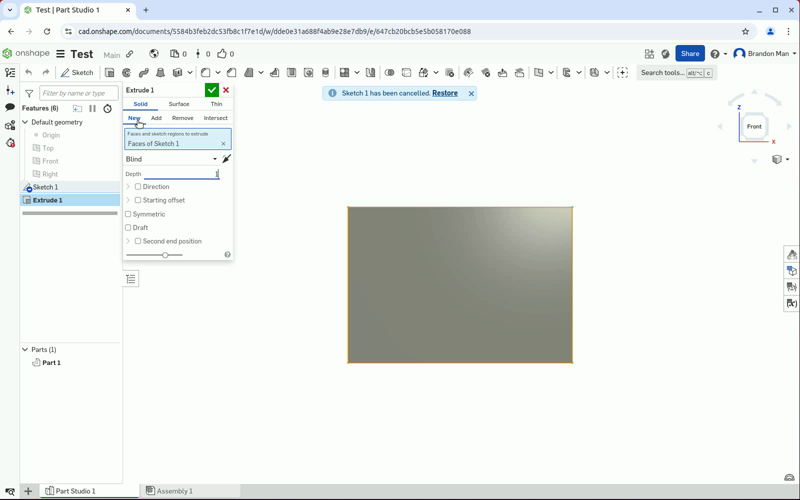
key(enter)
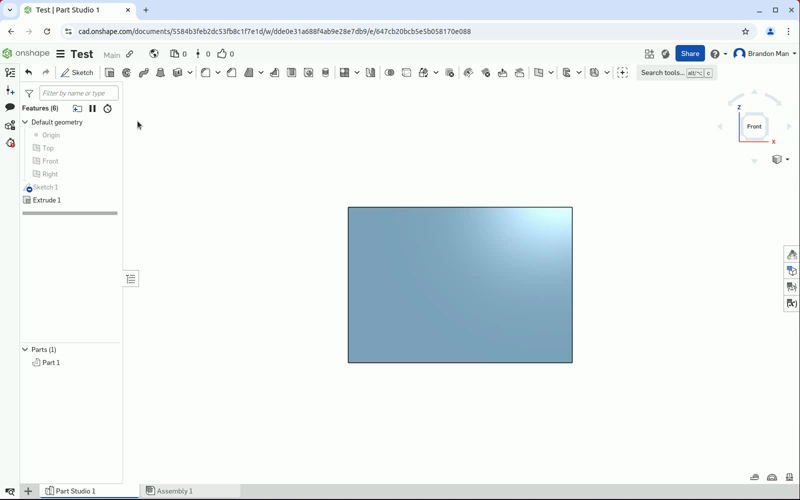
key(shift+h)
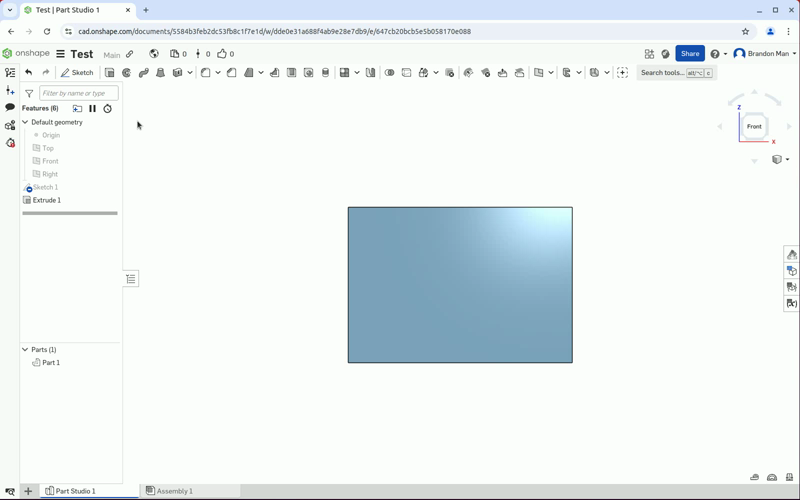
key(shift+h)
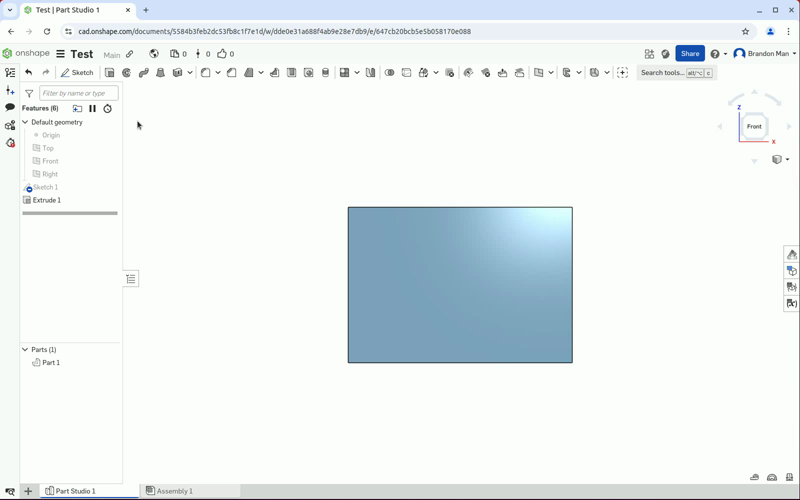
mouse_move(73, 189)
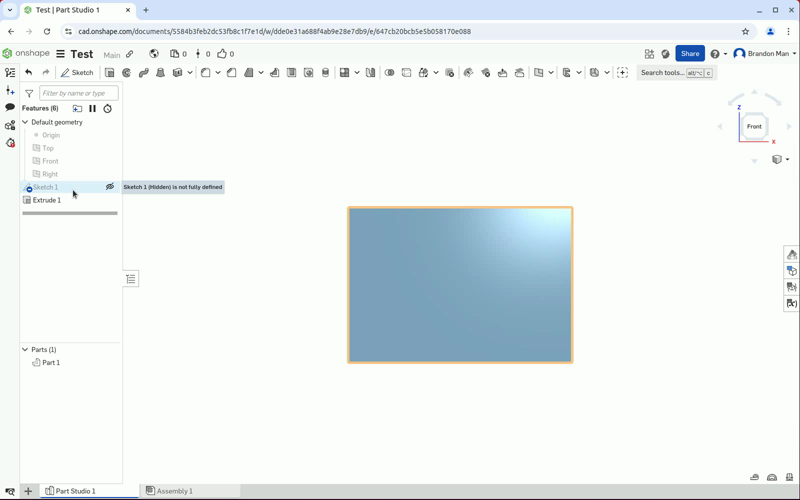
click(73, 189)
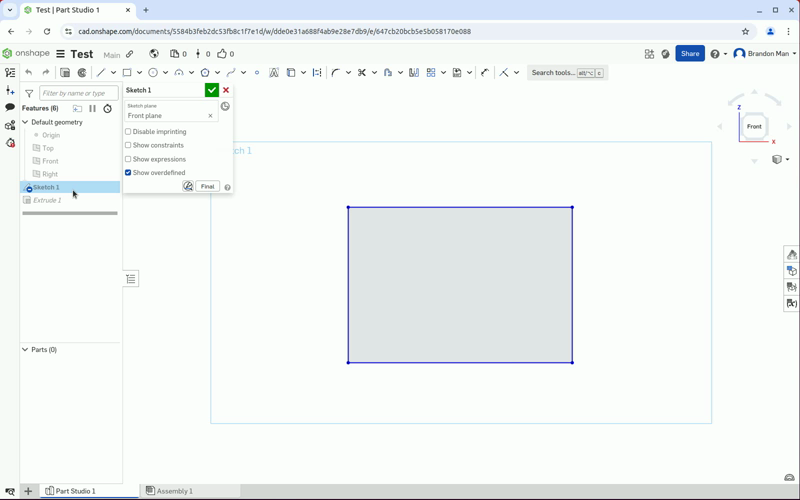
mouse_move(229, 92)
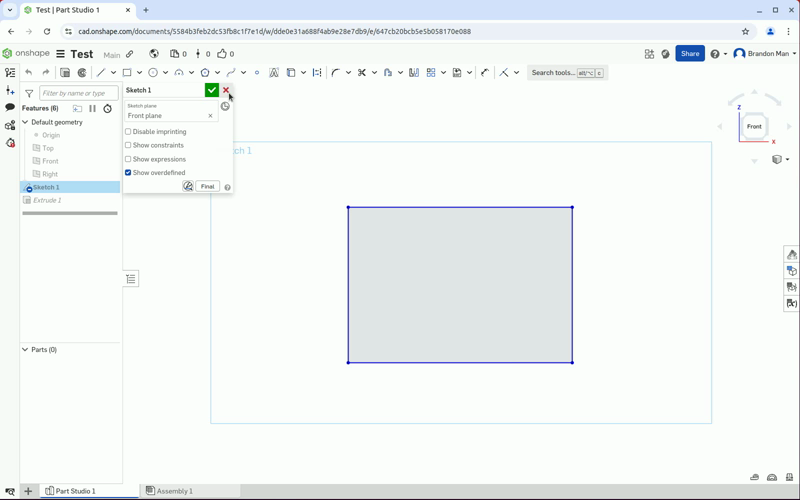
click(229, 92)
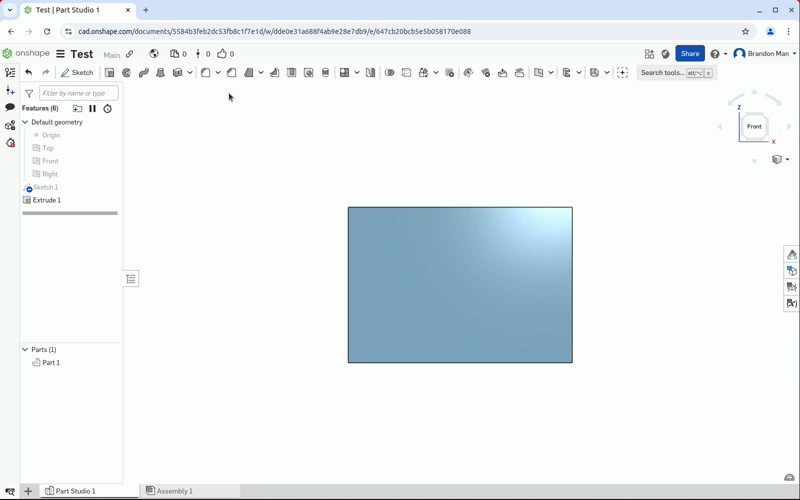
mouse_move(541, 75)
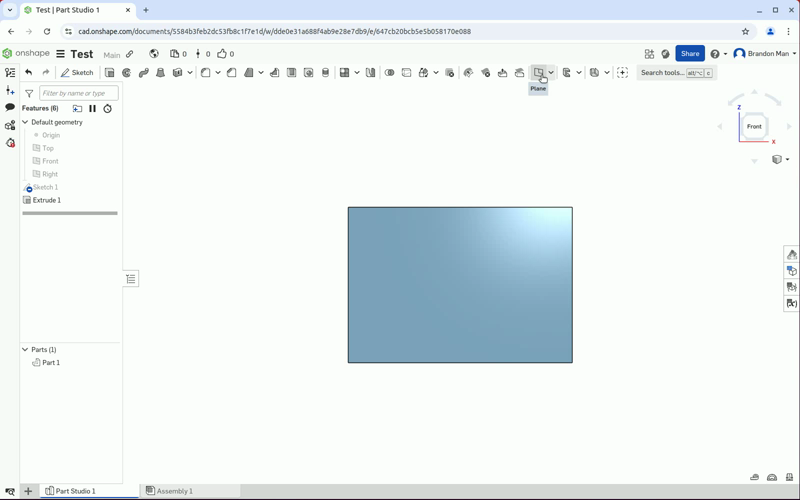
click(541, 75)
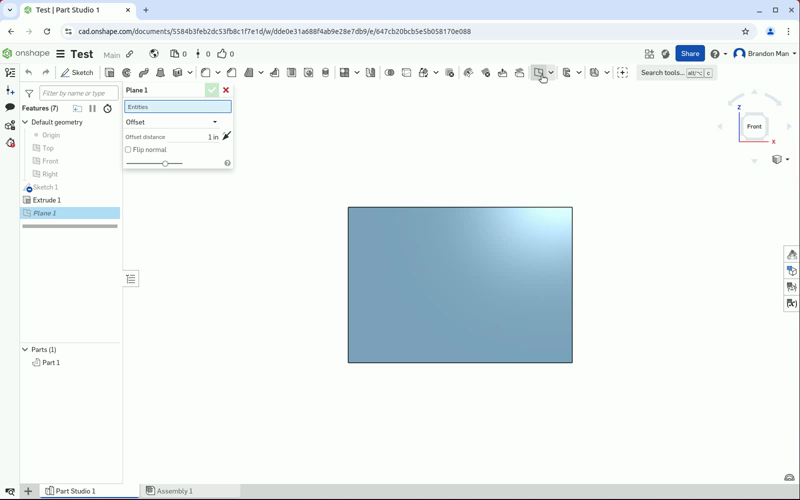
mouse_move(73, 163)
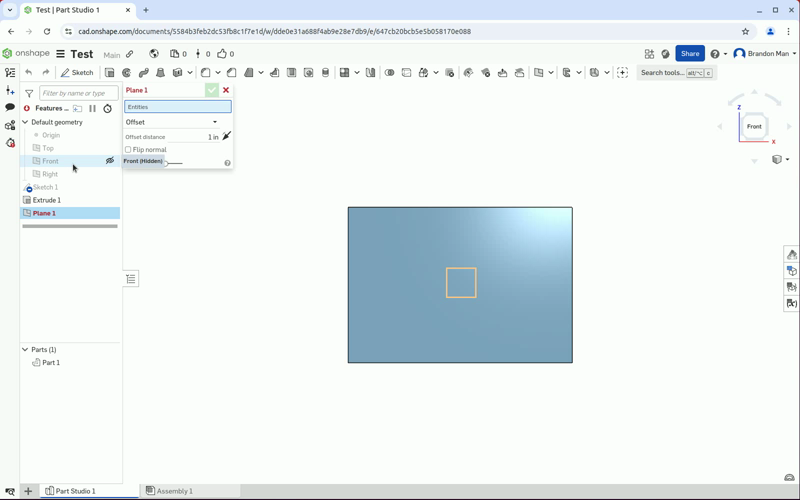
click(73, 163)
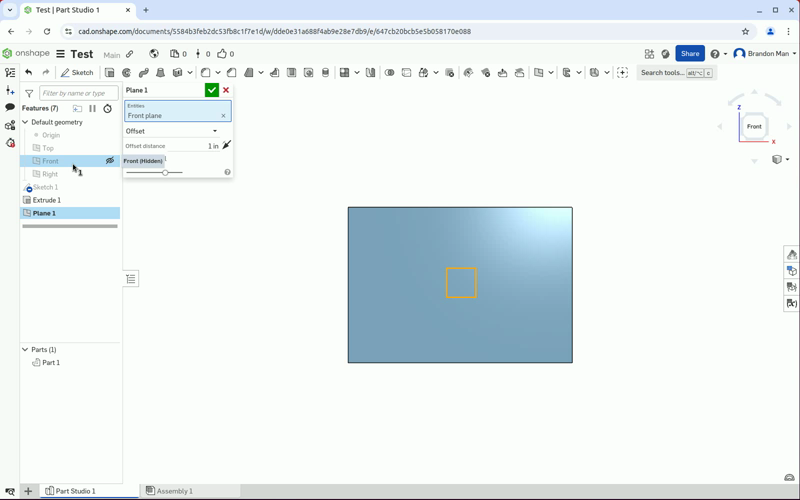
key(tab, 2)
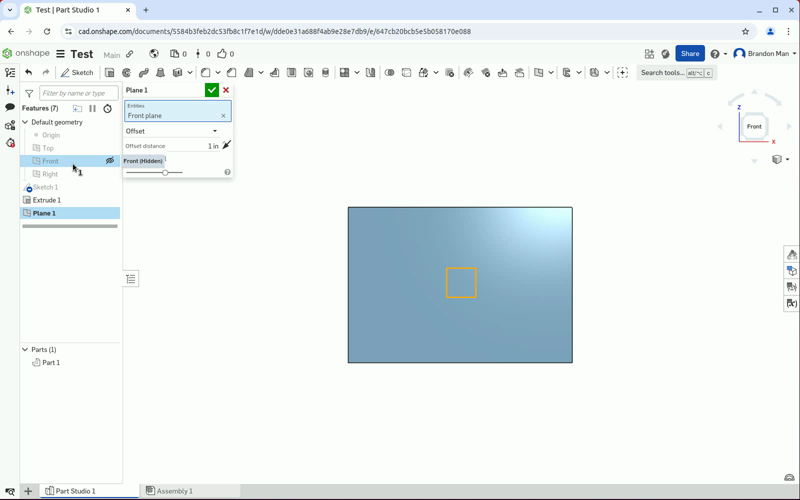
text(1.695)
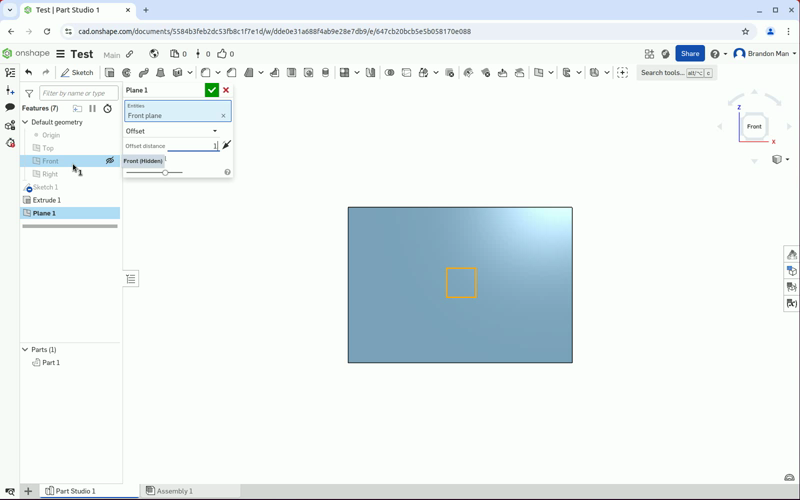
key(enter, 2)
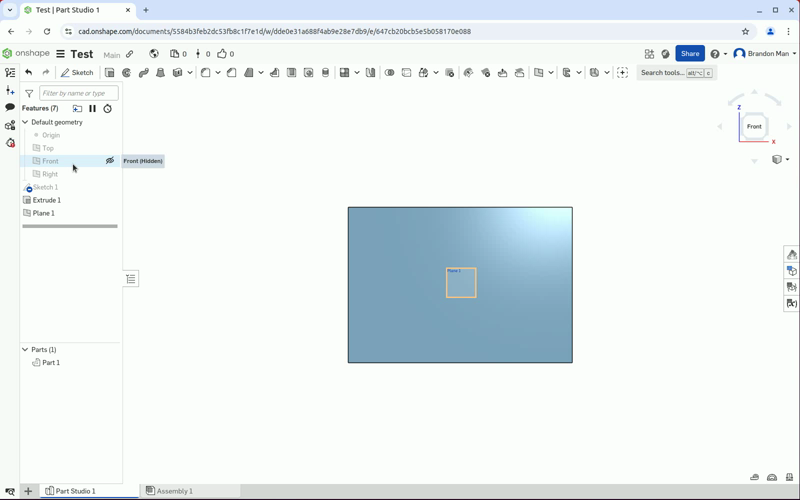
key(shift+s)
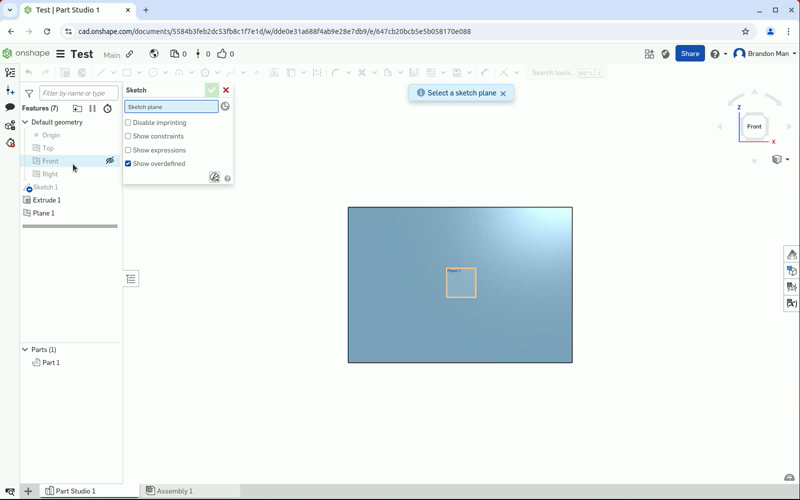
mouse_move(73, 215)
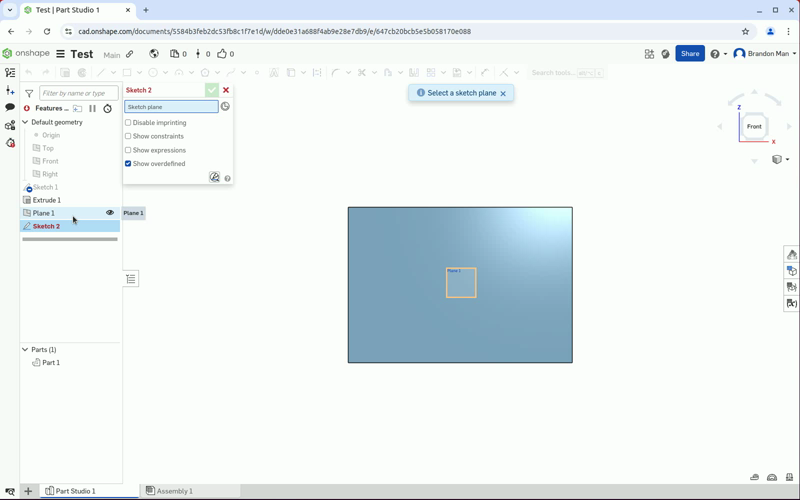
click(73, 215)
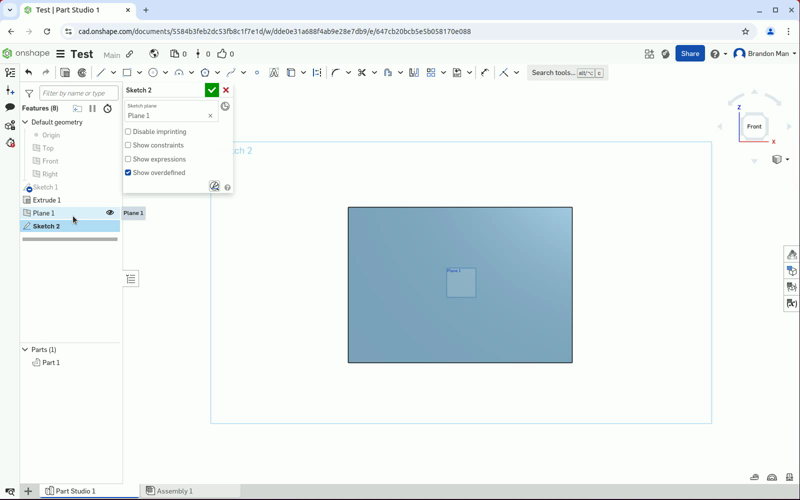
mouse_move(73, 352)
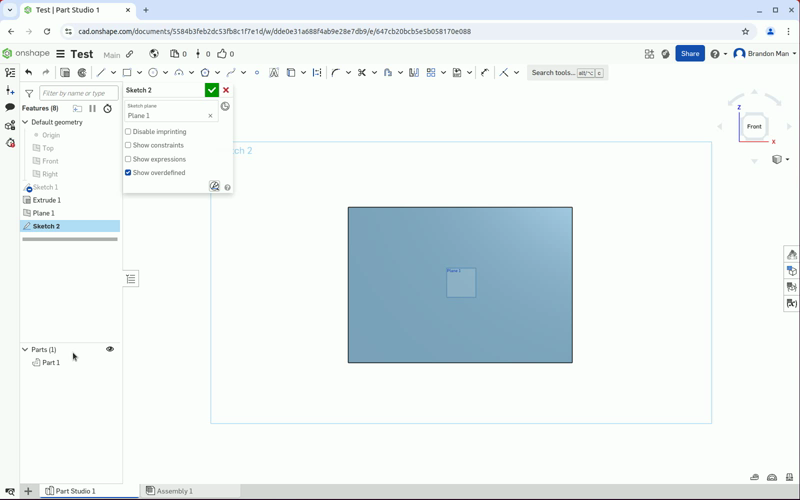
key(y)
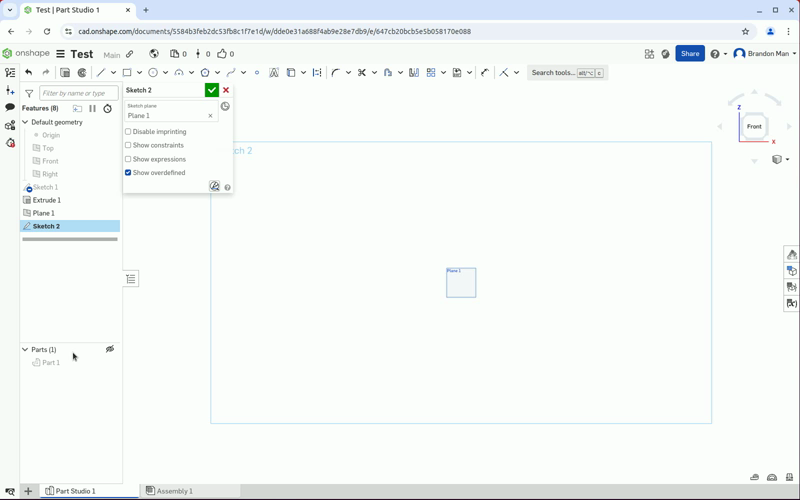
key(l)
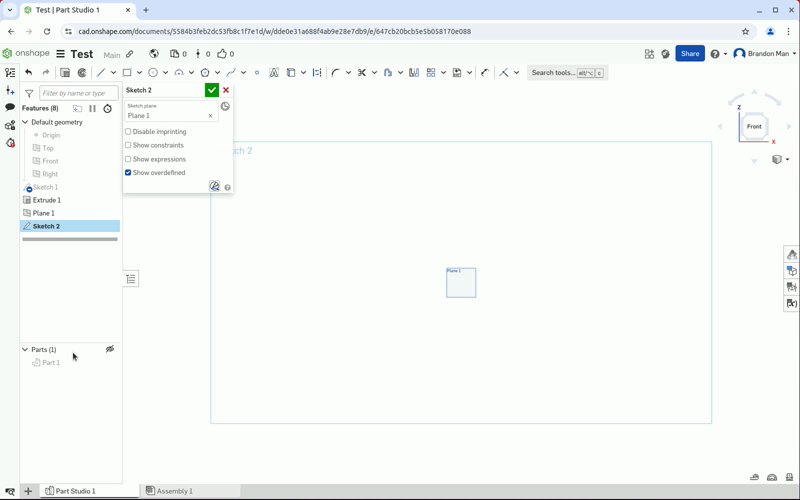
key_down(shift)
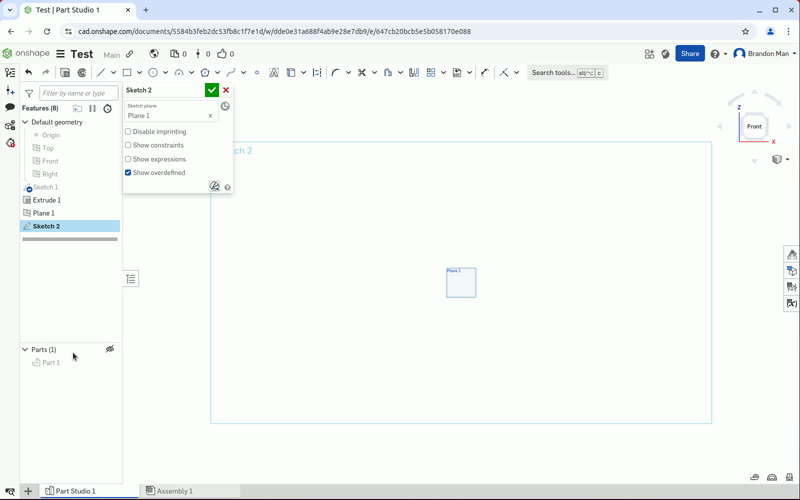
mouse_move(349, 361)
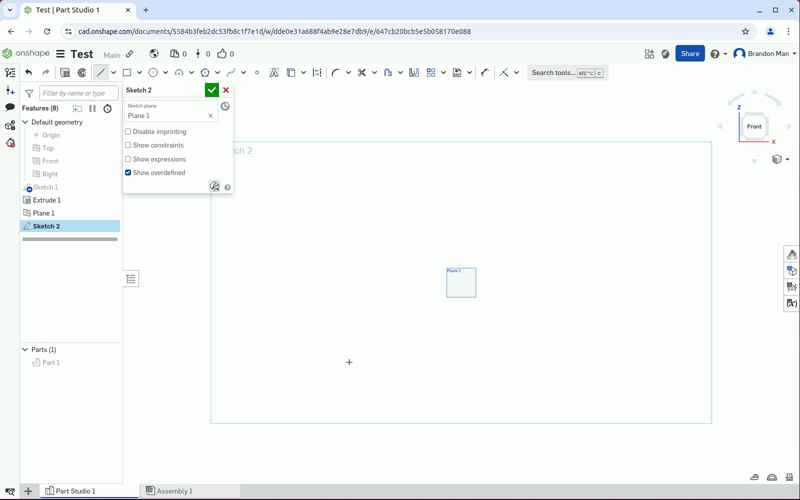
click(349, 361)
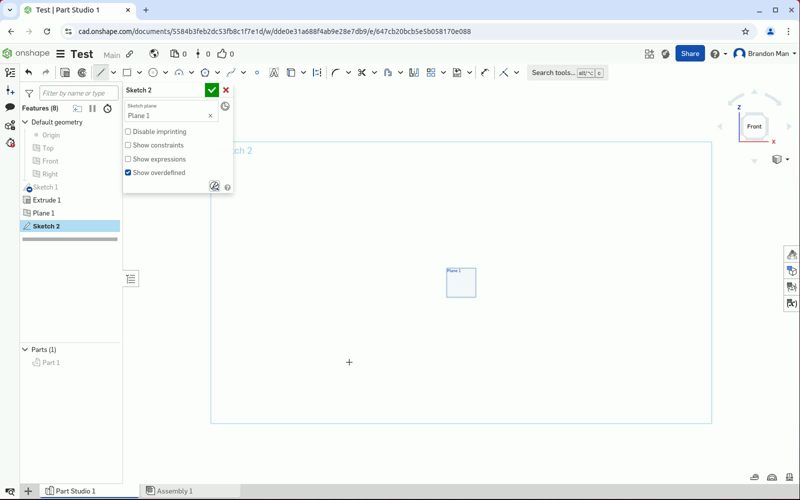
key_up(shift)
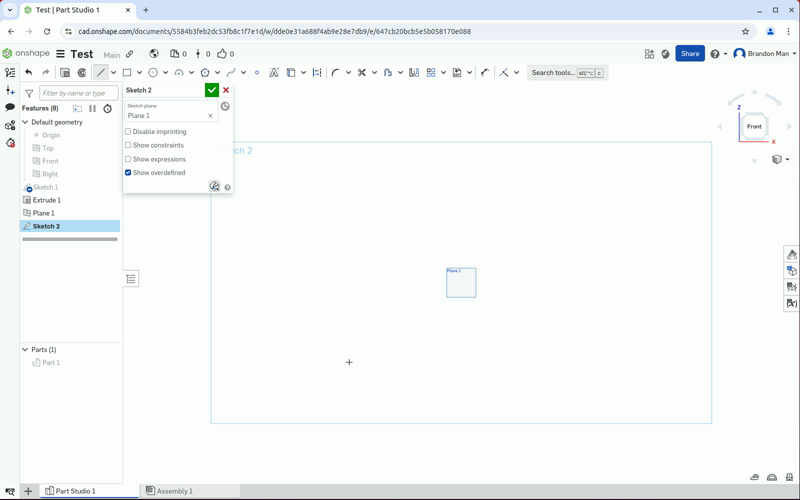
key_down(shift)
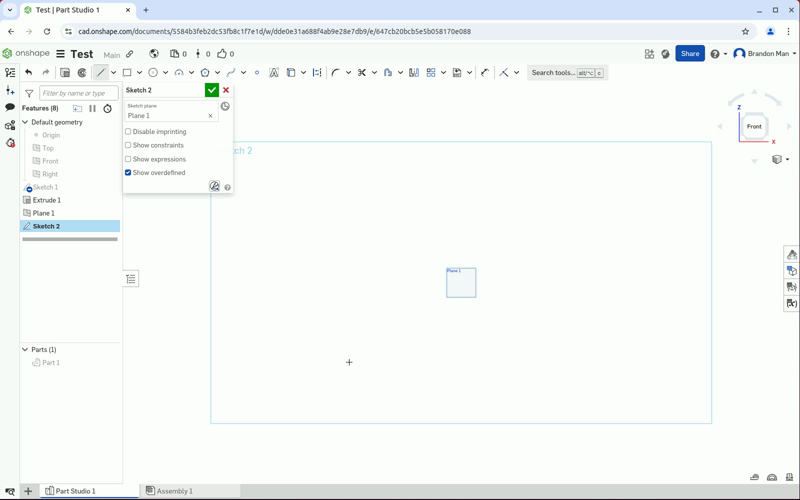
mouse_move(570, 361)
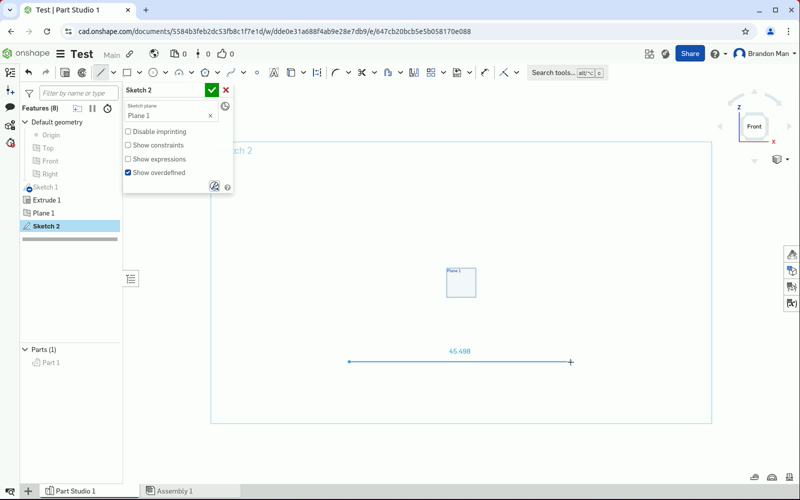
click(570, 361)
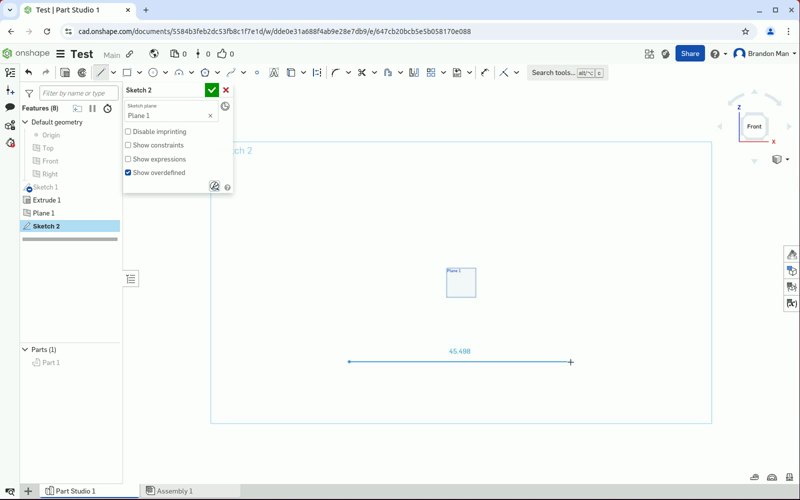
key_up(shift)
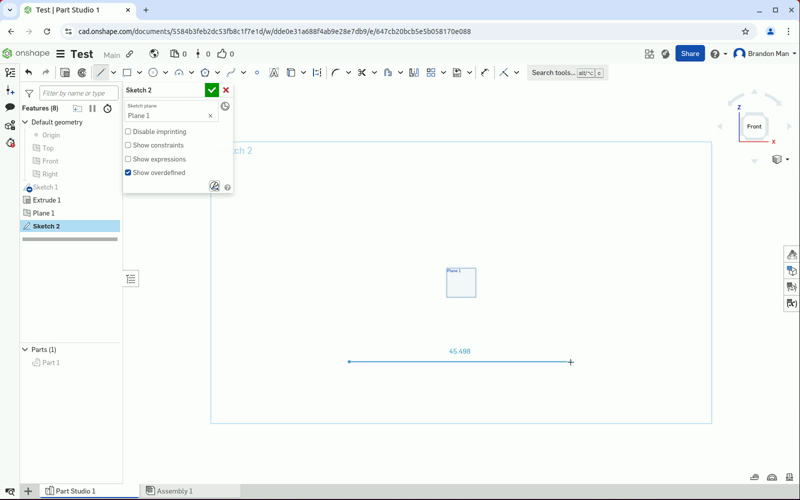
key_down(shift)
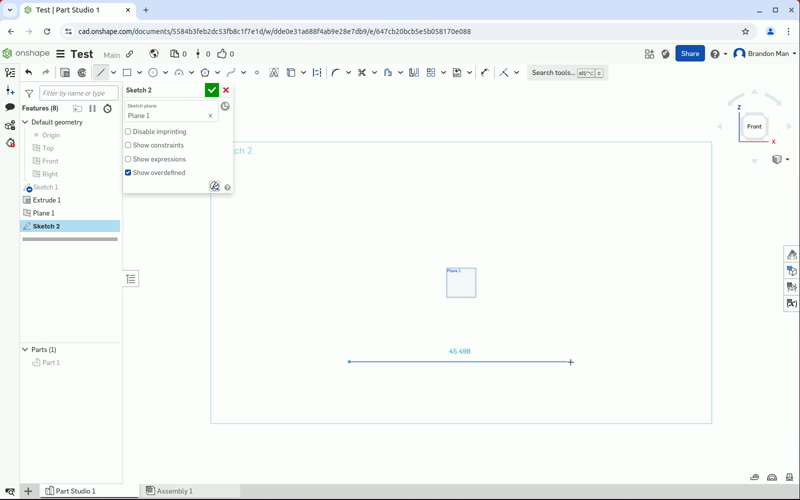
mouse_move(570, 207)
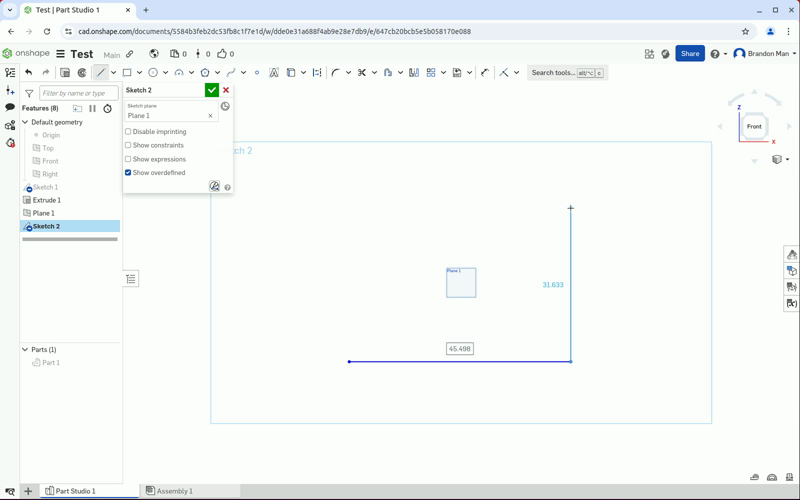
click(570, 207)
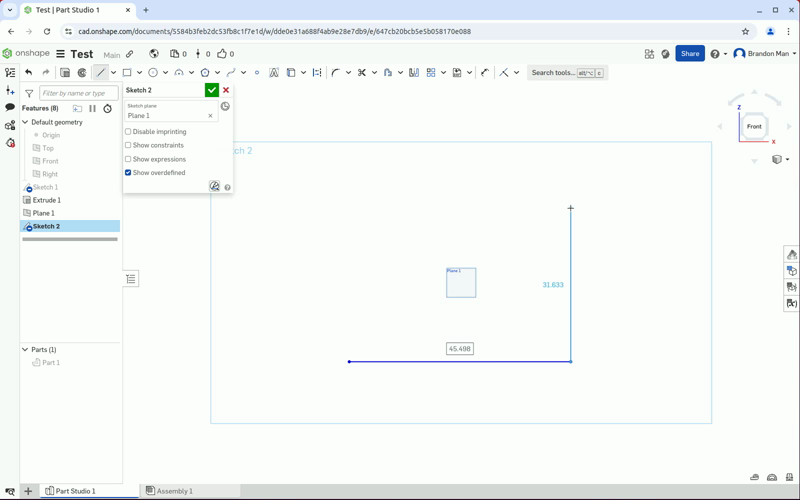
key_up(shift)
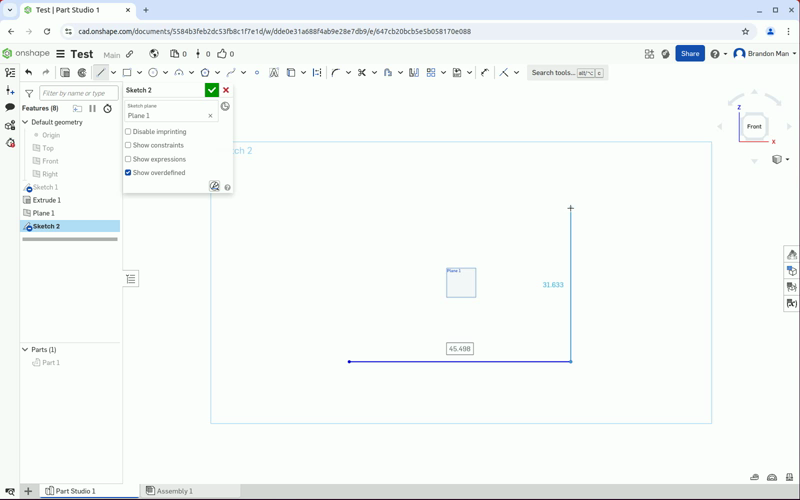
key_down(shift)
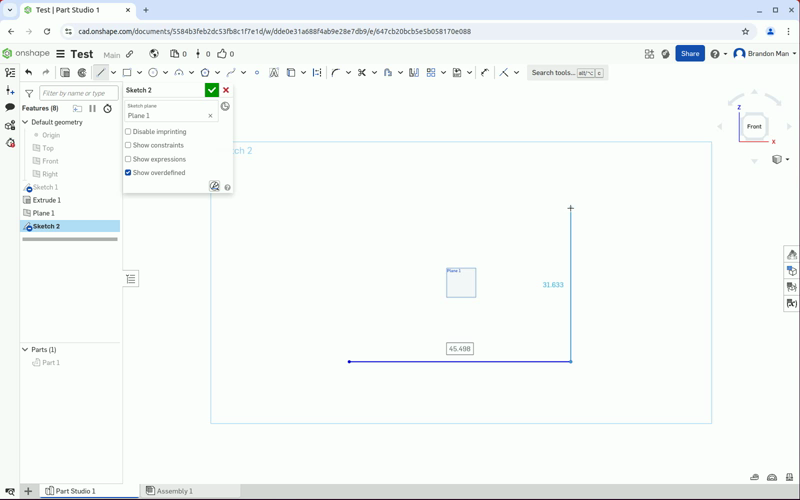
mouse_move(349, 207)
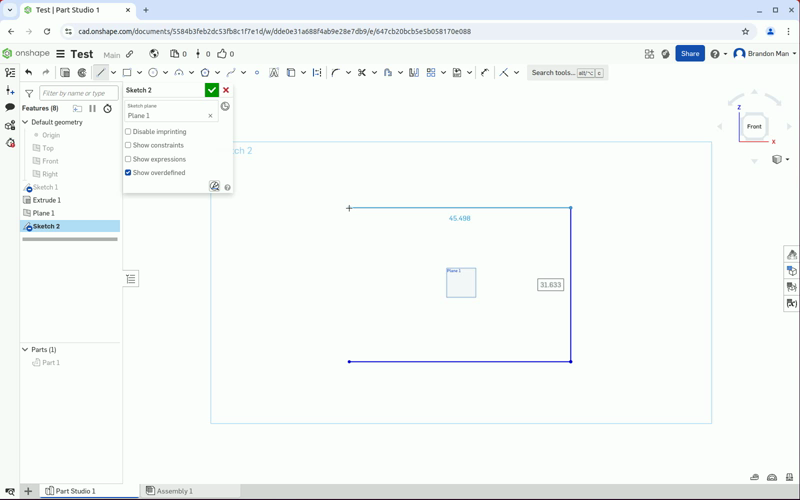
click(349, 207)
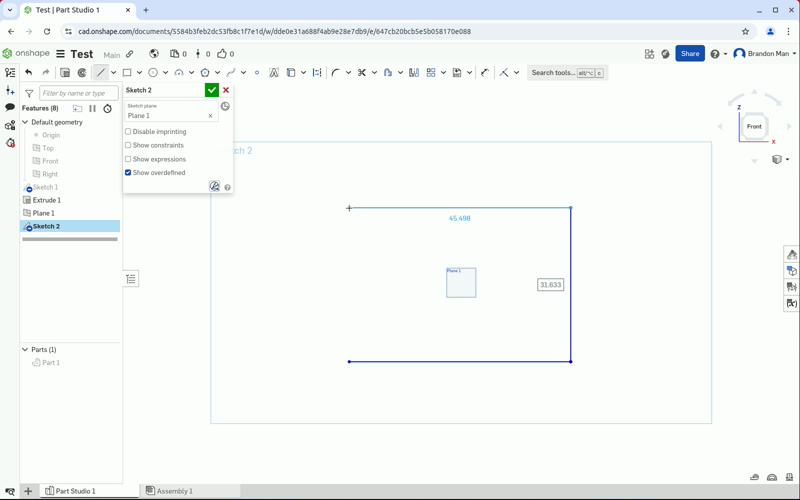
key_up(shift)
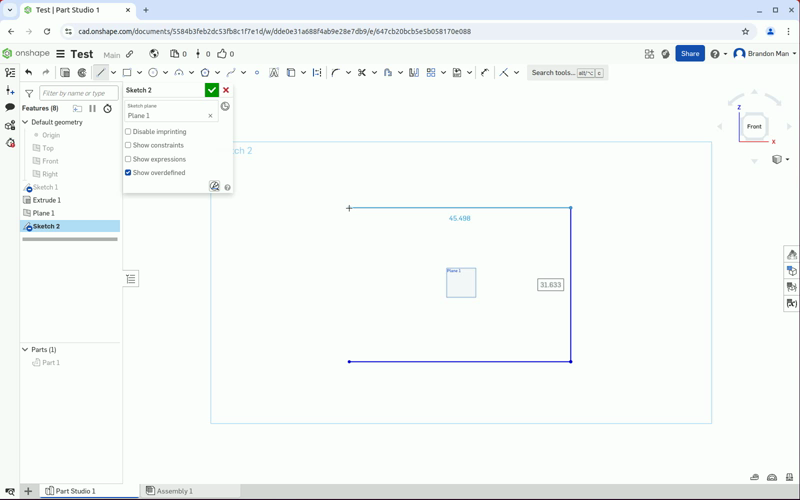
key_down(shift)
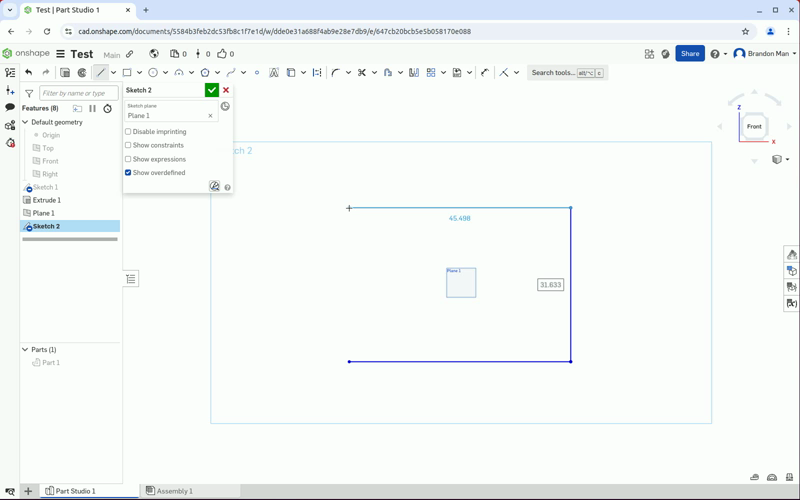
mouse_move(349, 361)
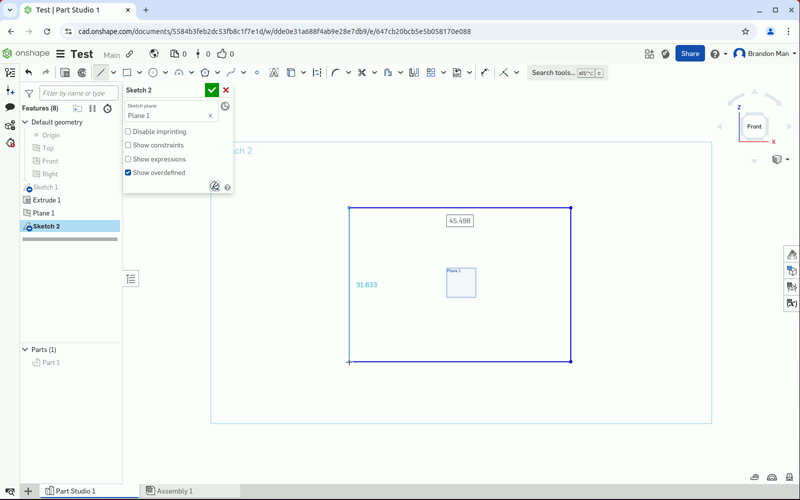
key_up(shift)
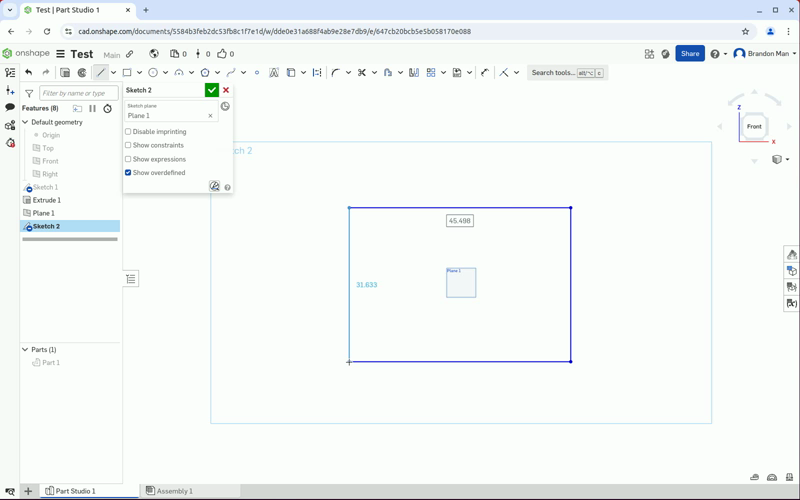
click(349, 361)
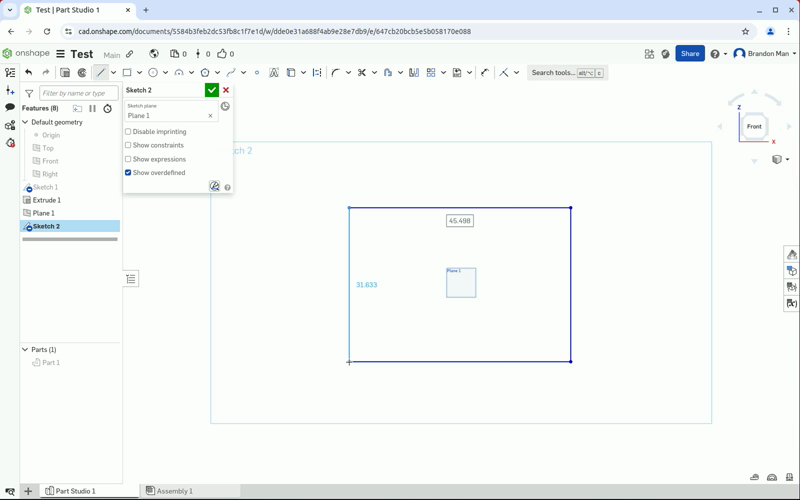
key(esc)
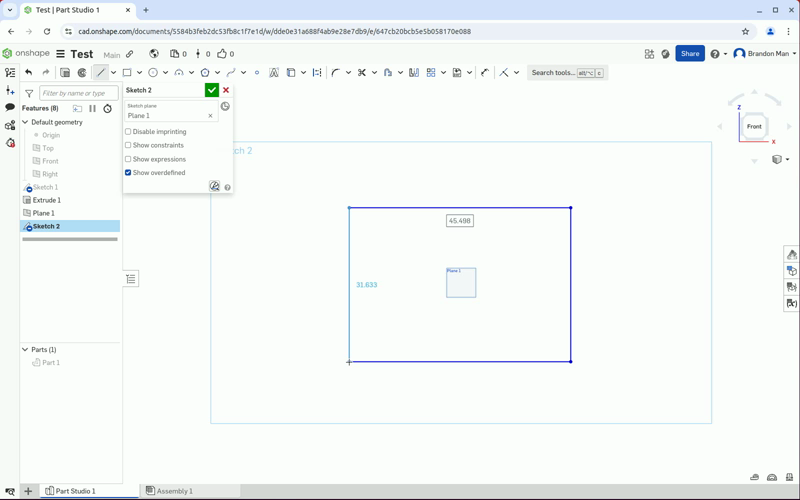
mouse_move(394, 276)
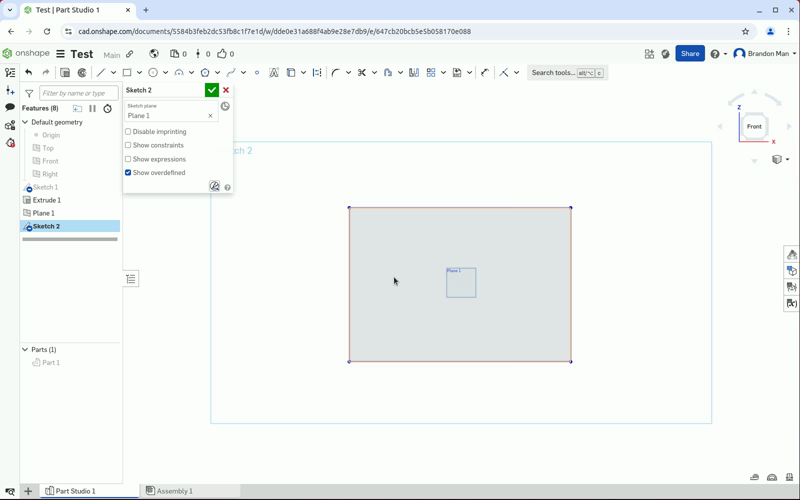
click(394, 276)
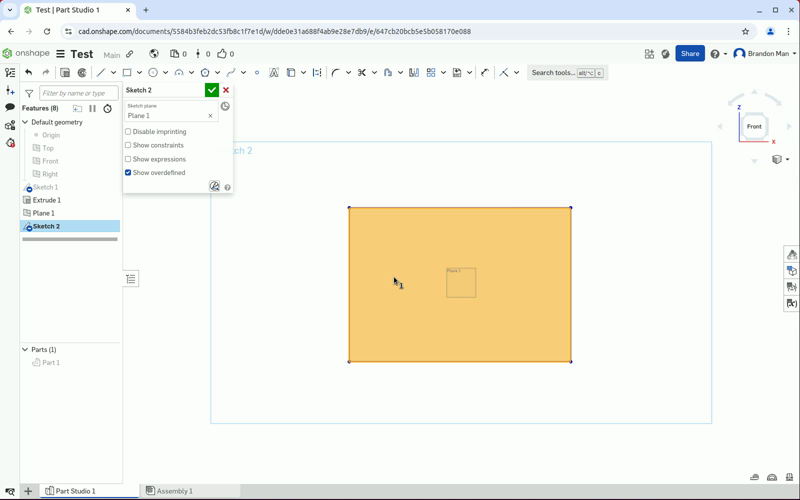
mouse_move(73, 352)
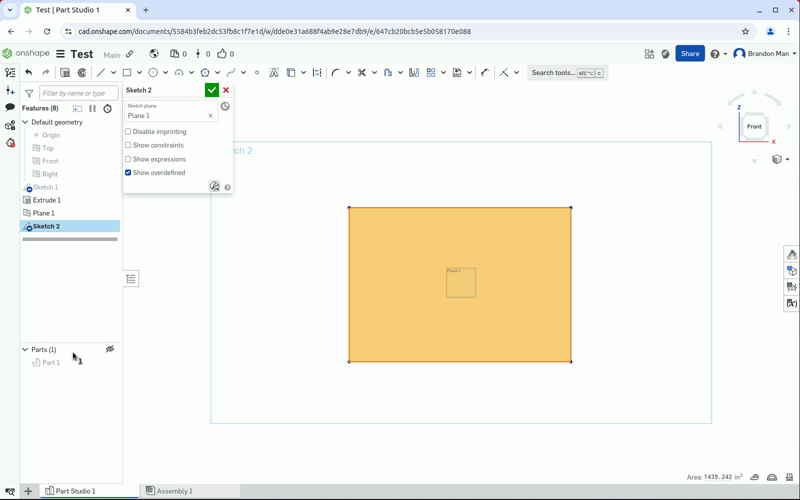
key(shift+y)
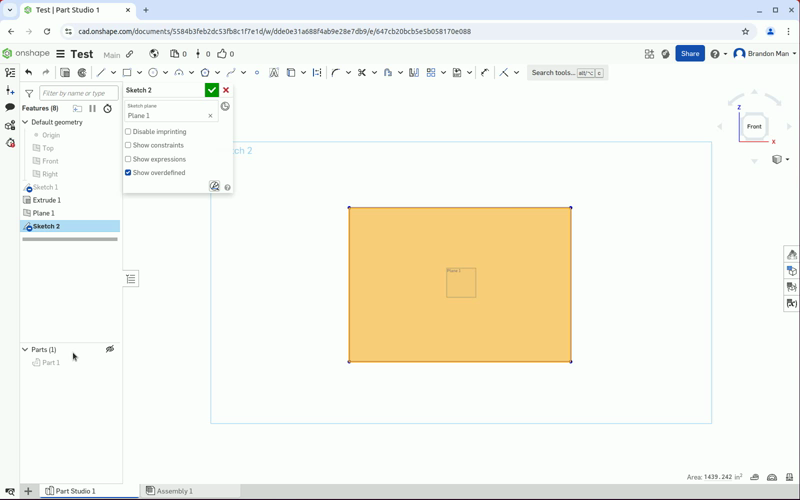
key(shift+e)
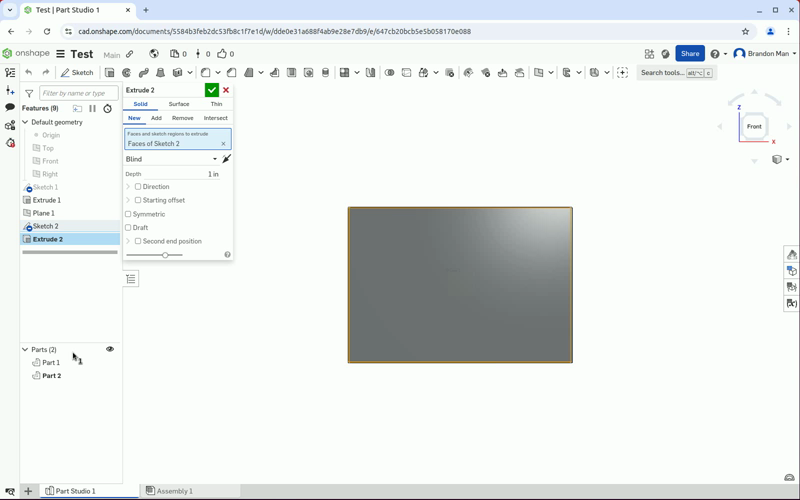
mouse_move(143, 106)
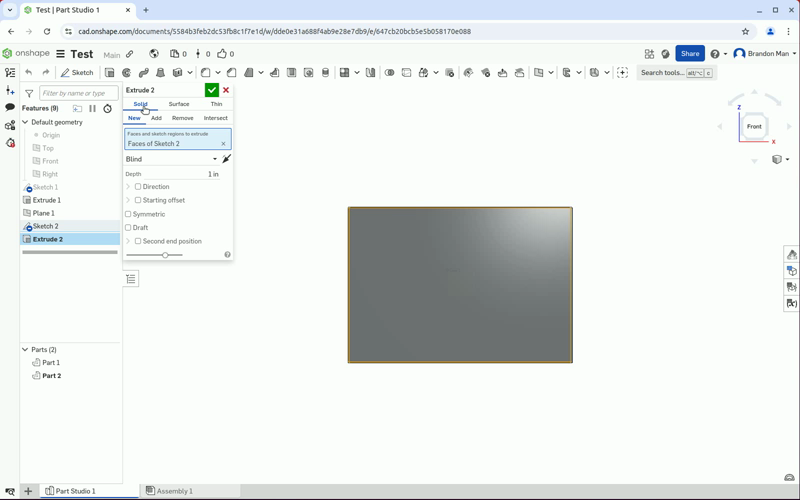
click(143, 106)
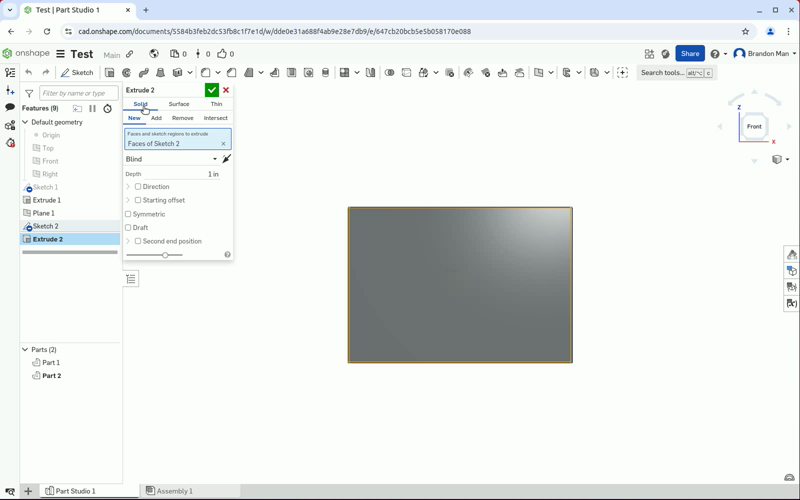
mouse_move(186, 120)
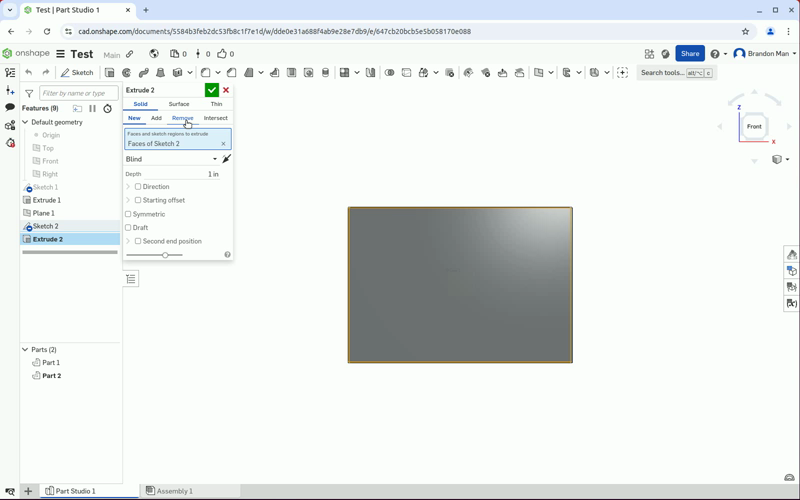
click(186, 120)
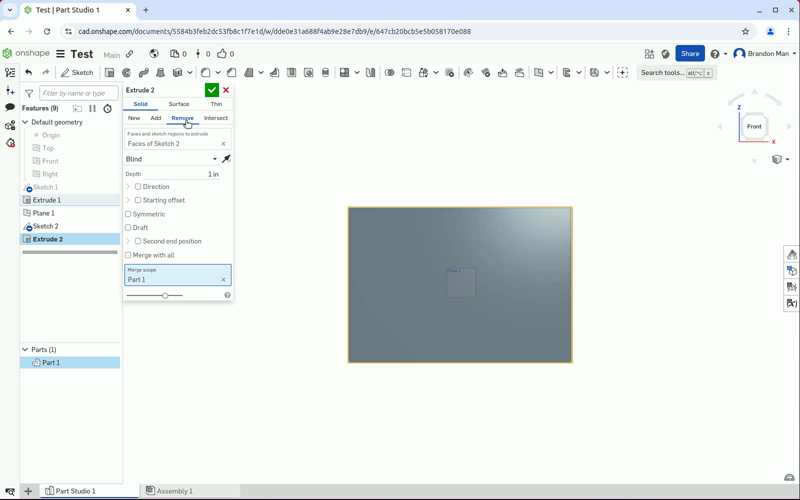
key(tab, 4)
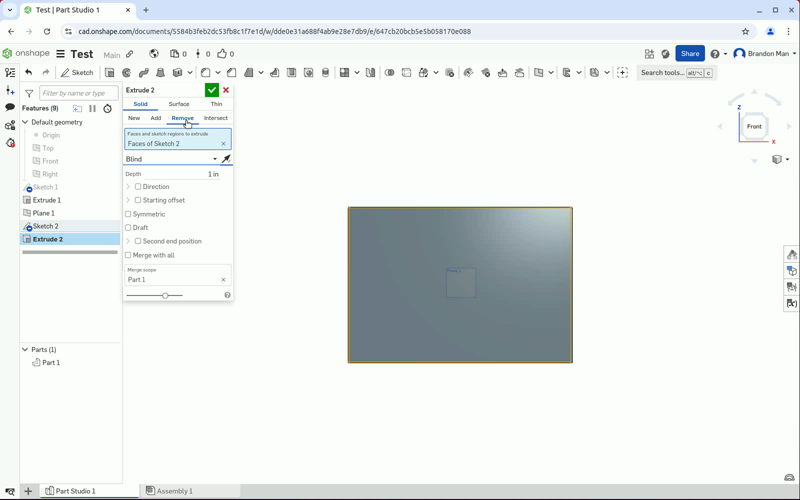
text(1.685)
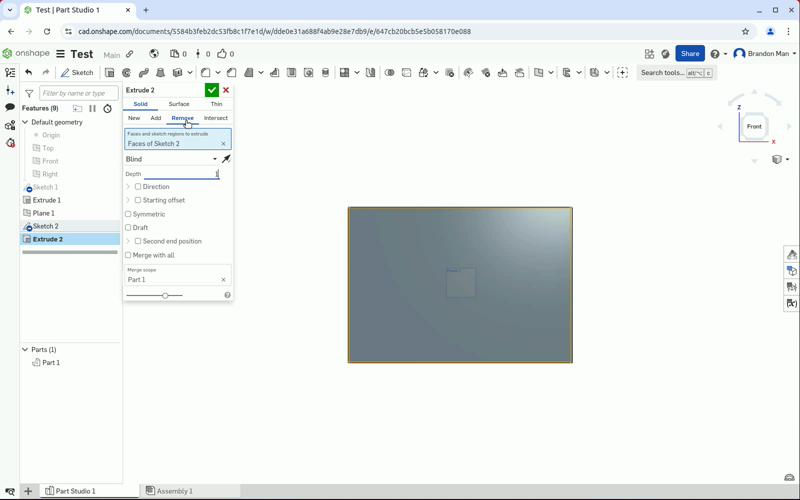
key(tab, 6)
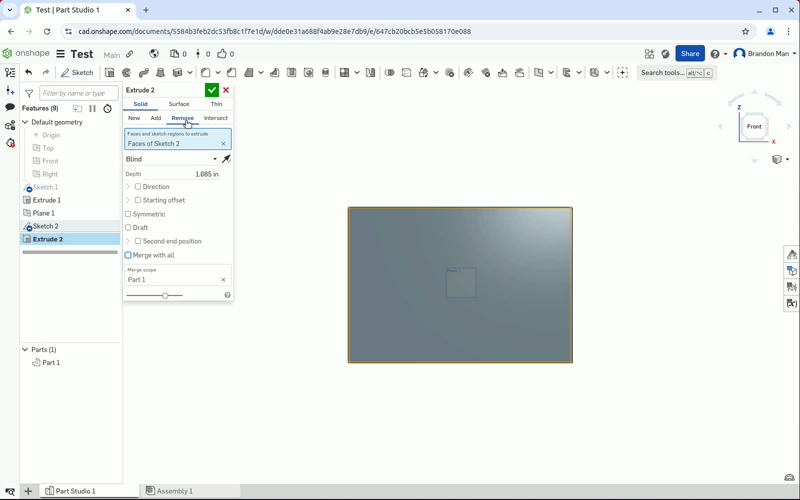
key(space)
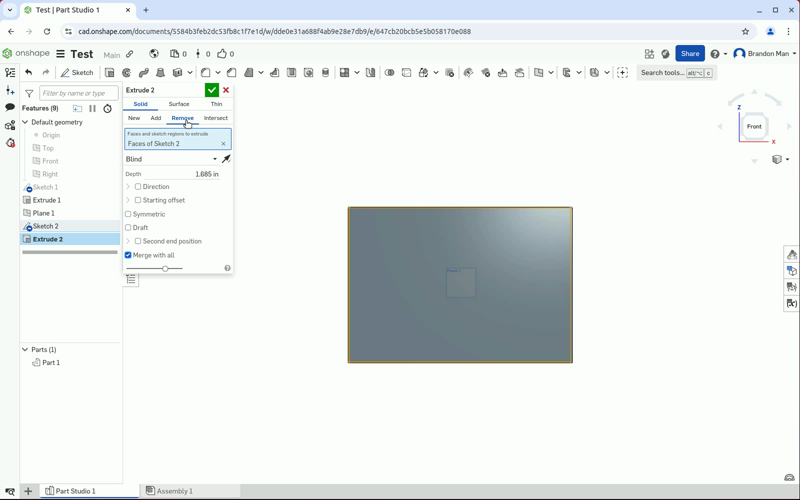
key(enter)
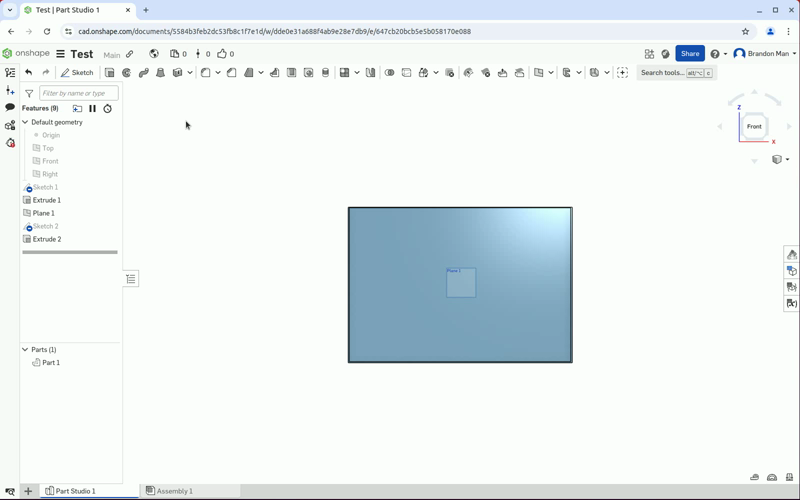
key(shift+h)
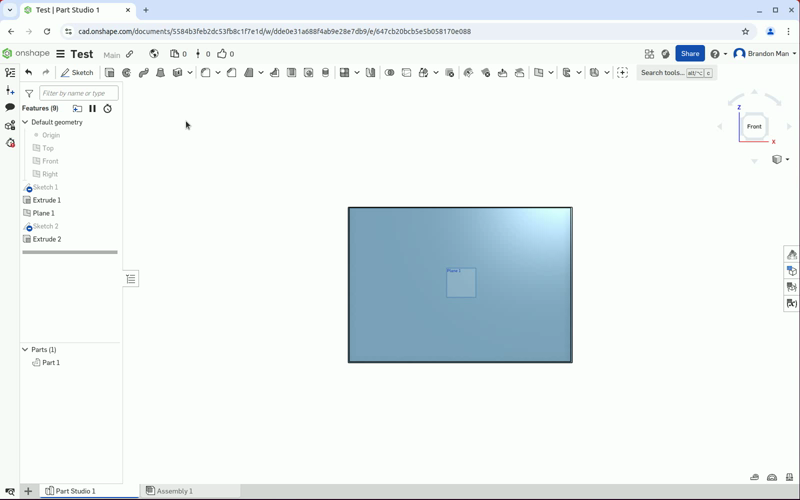
key(shift+h)
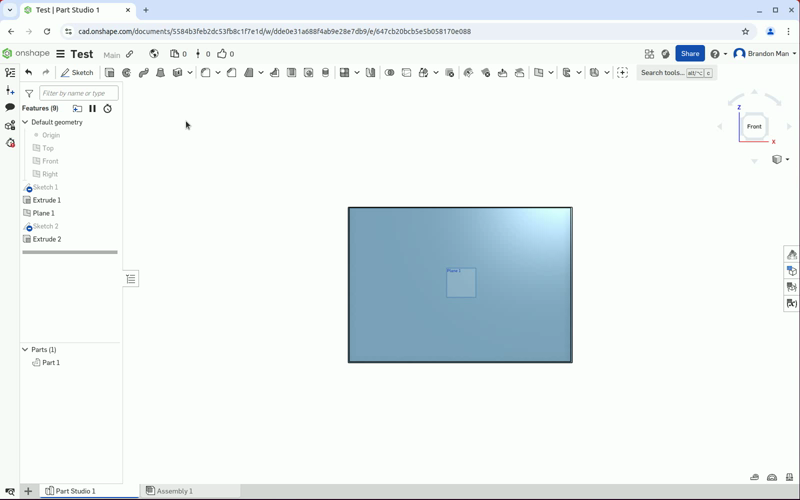
key(shift+7)
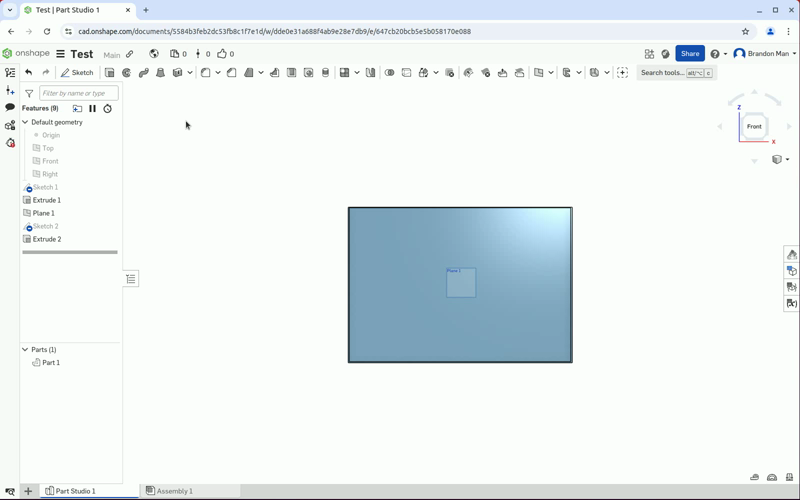
key(left, 2)
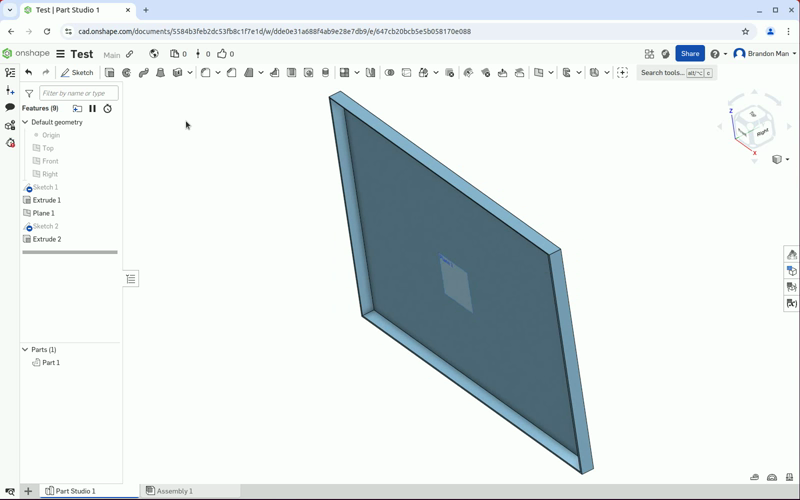
key(down, 2)
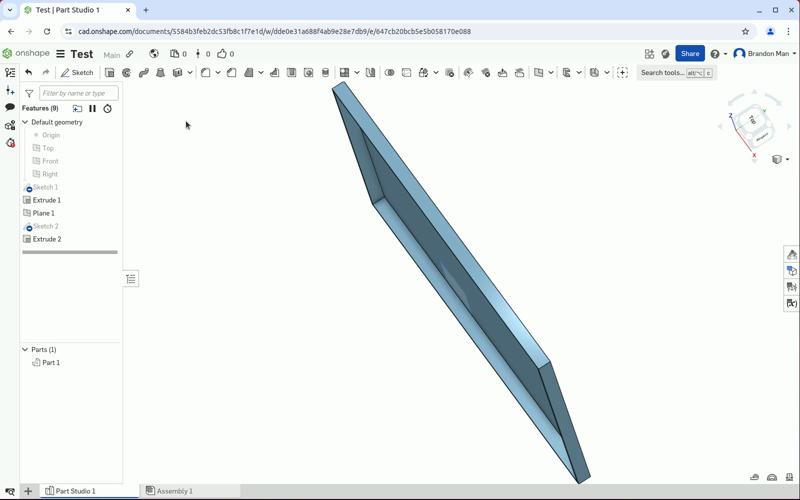
key(up, 2)
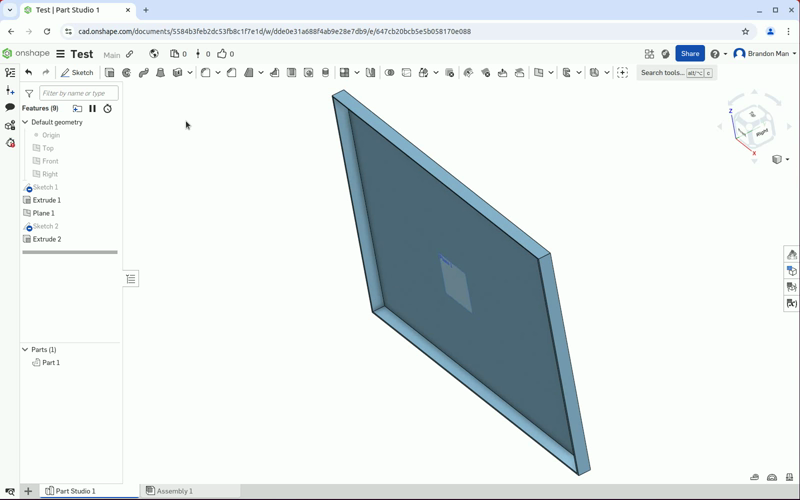
key(right, 2)
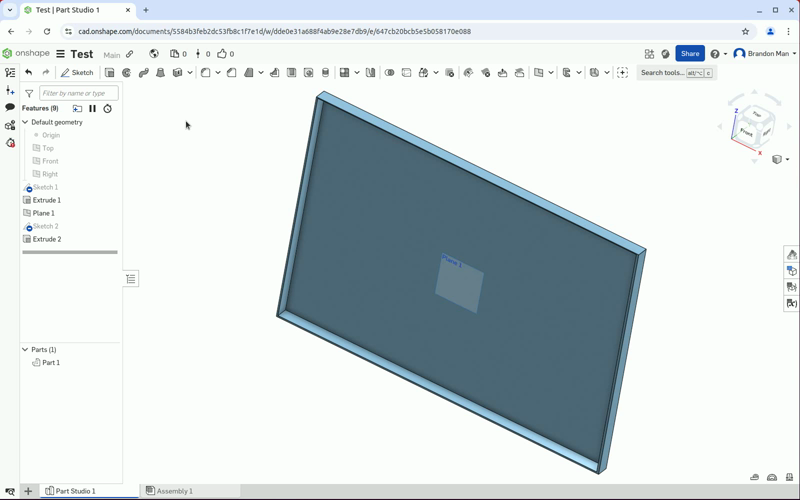
mouse_move(73, 189)
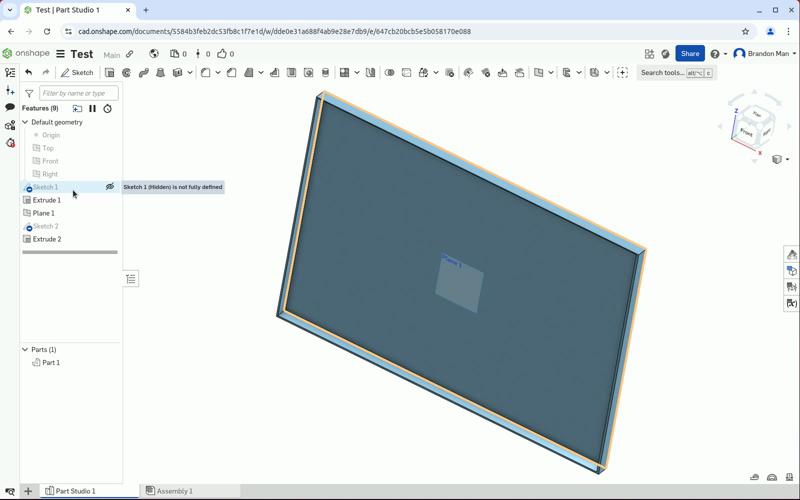
click(73, 189)